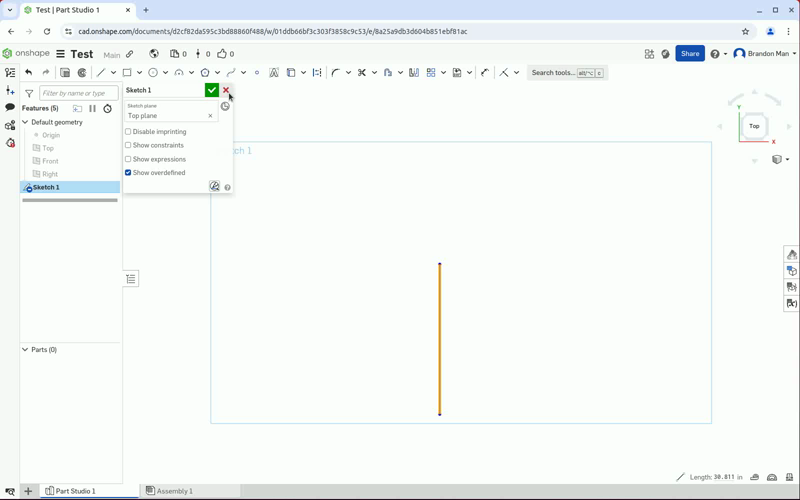
key(shift+h)
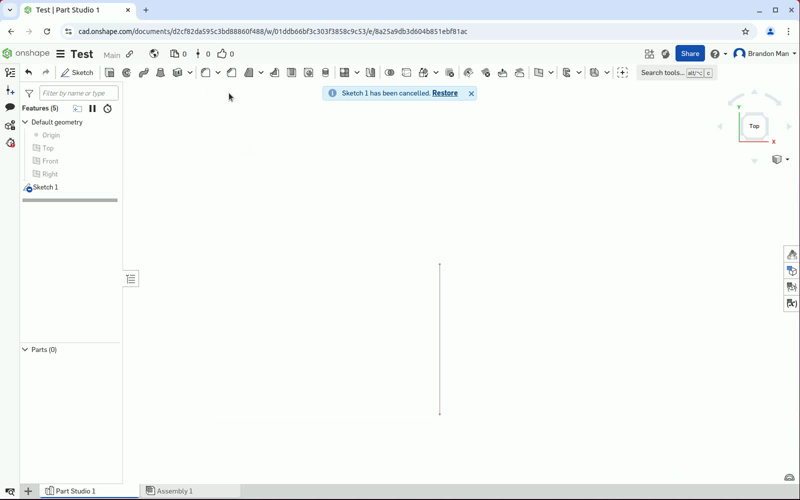
key(shift+s)
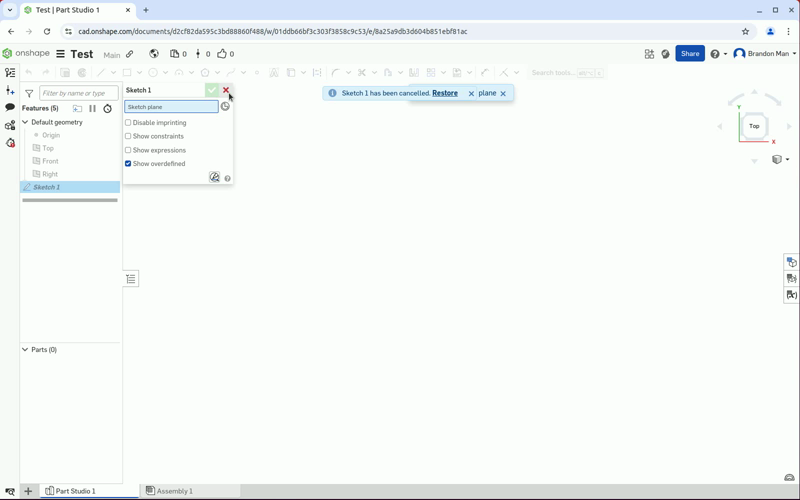
mouse_move(73, 150)
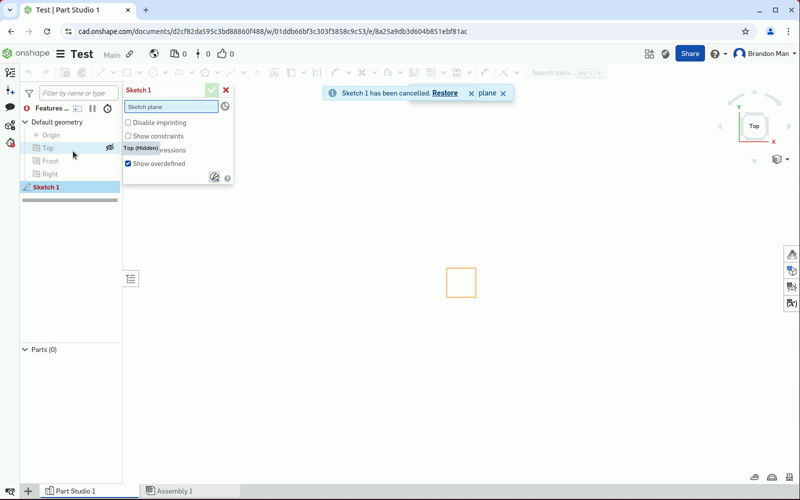
click(73, 150)
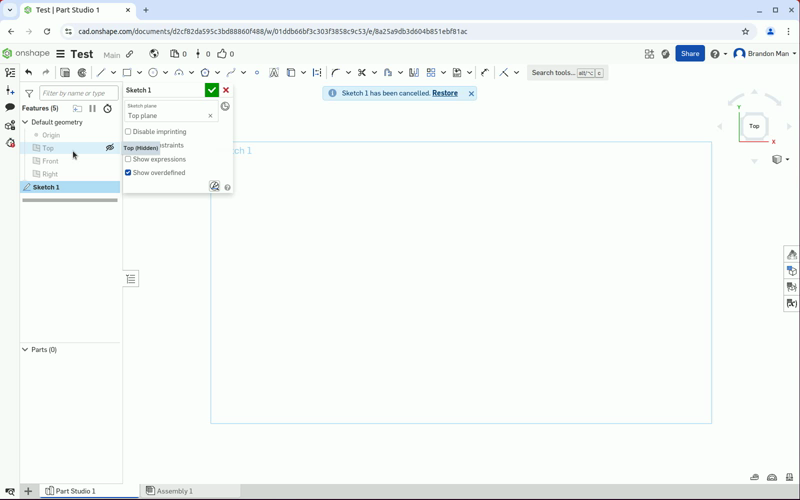
mouse_move(73, 352)
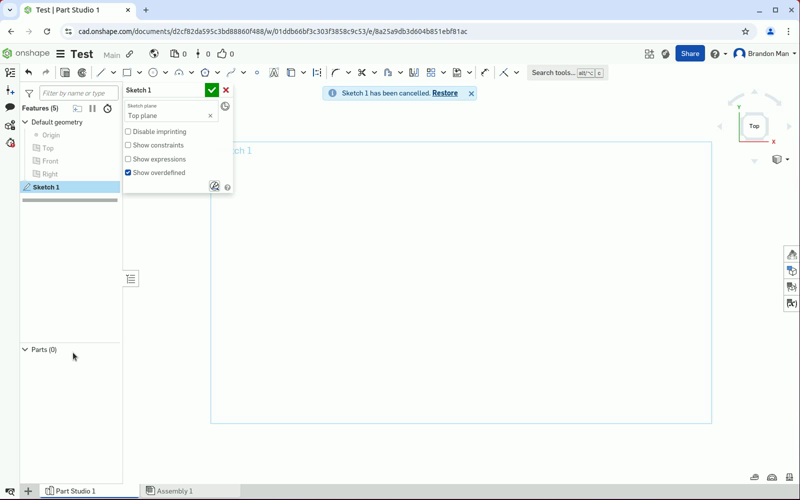
key(y)
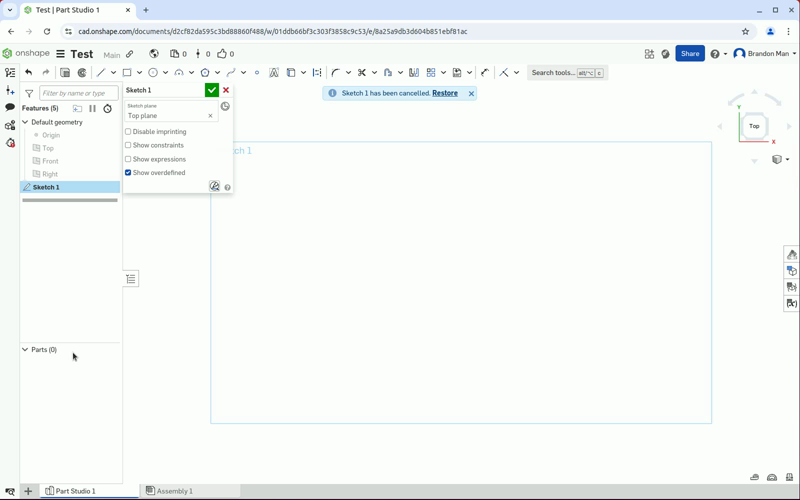
key(c)
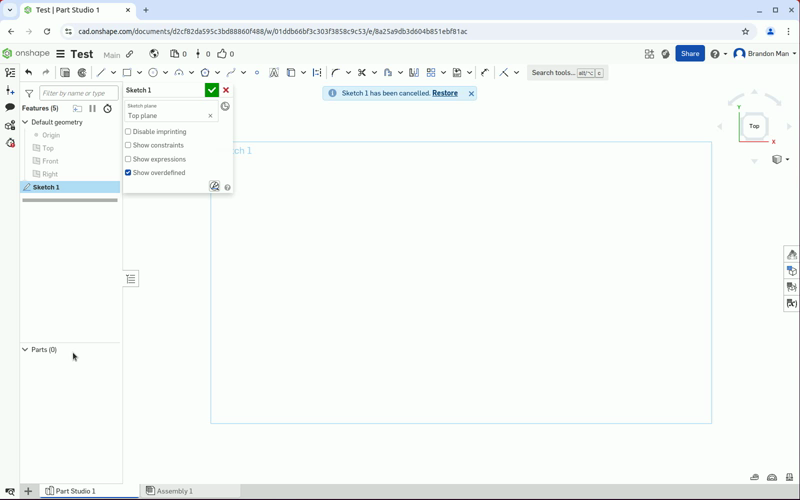
key_down(shift)
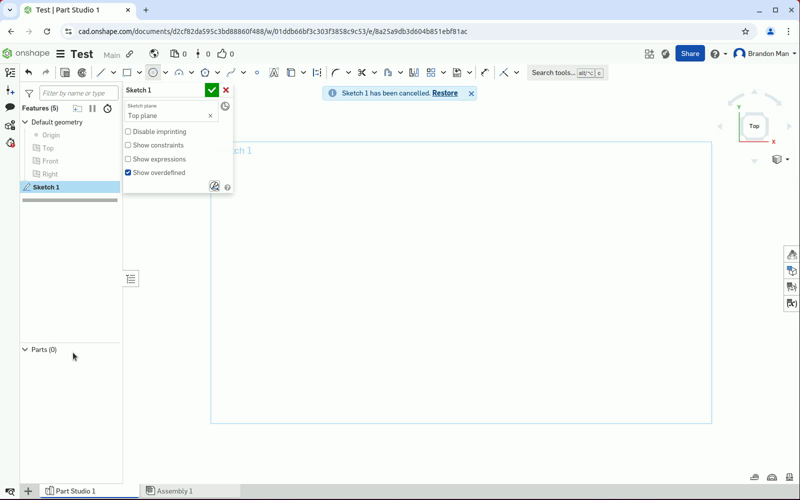
mouse_move(461, 282)
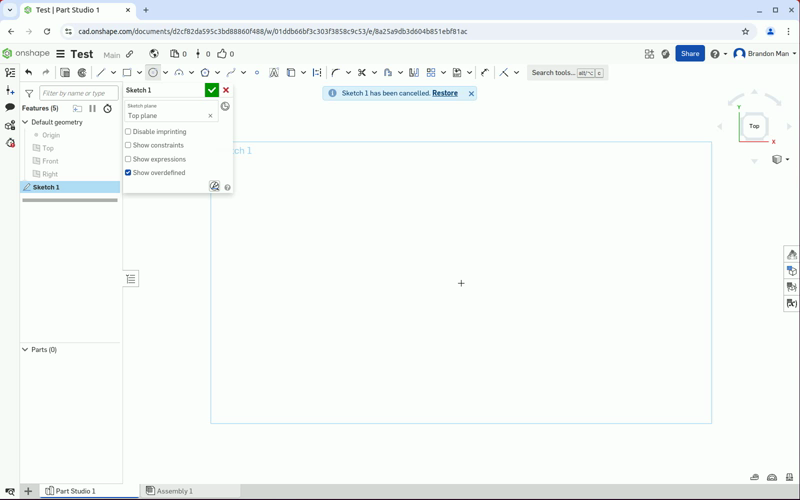
click(461, 282)
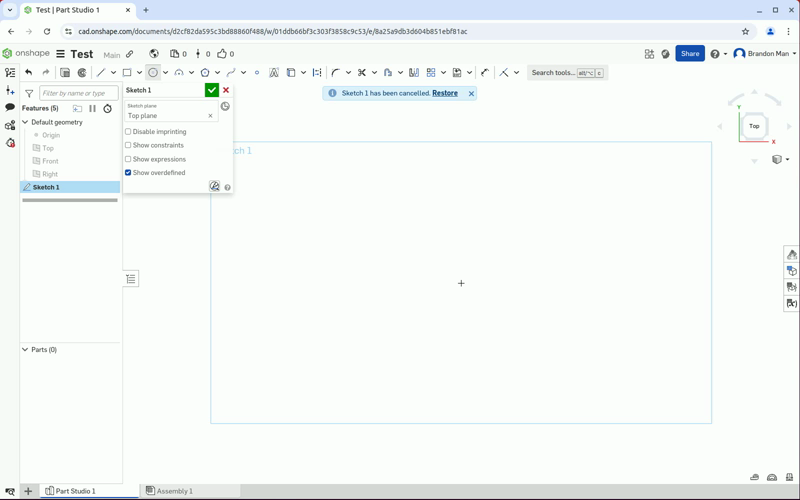
key_up(shift)
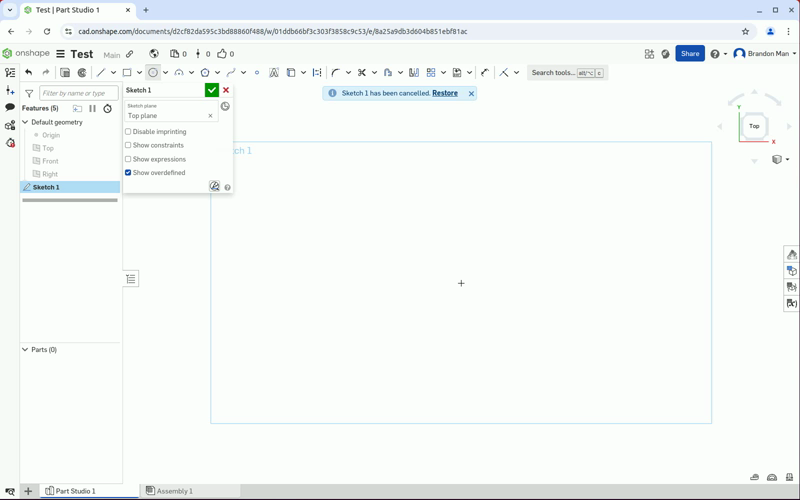
mouse_move(511, 282)
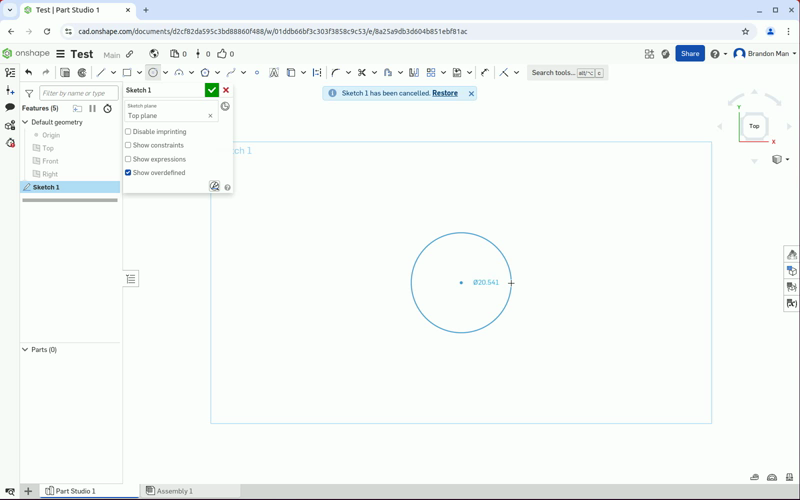
click(511, 282)
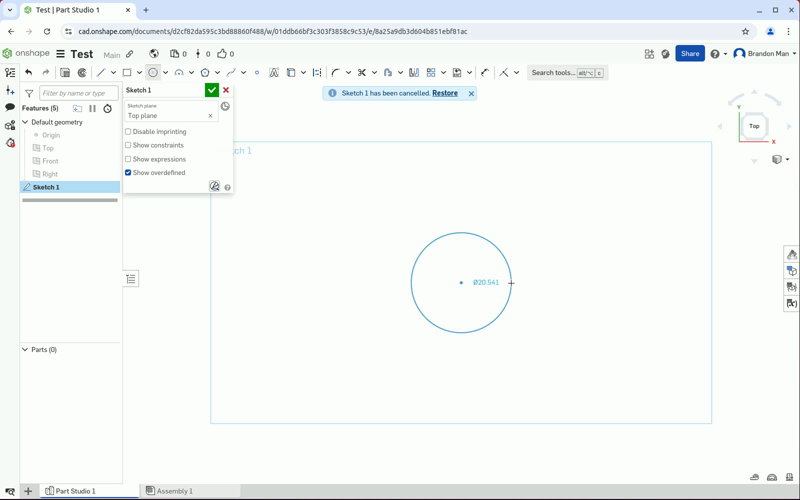
key(esc)
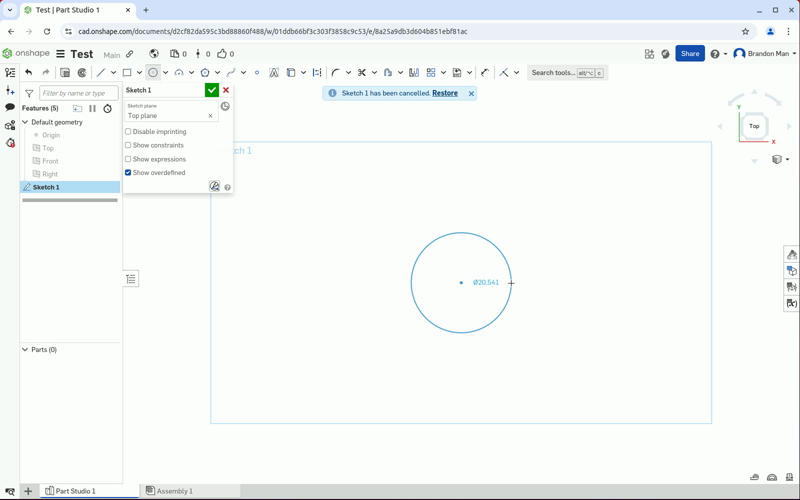
mouse_move(477, 319)
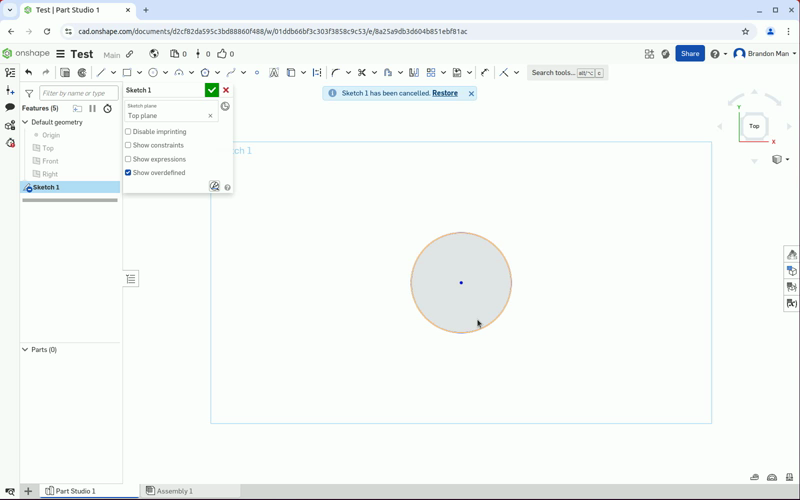
click(477, 319)
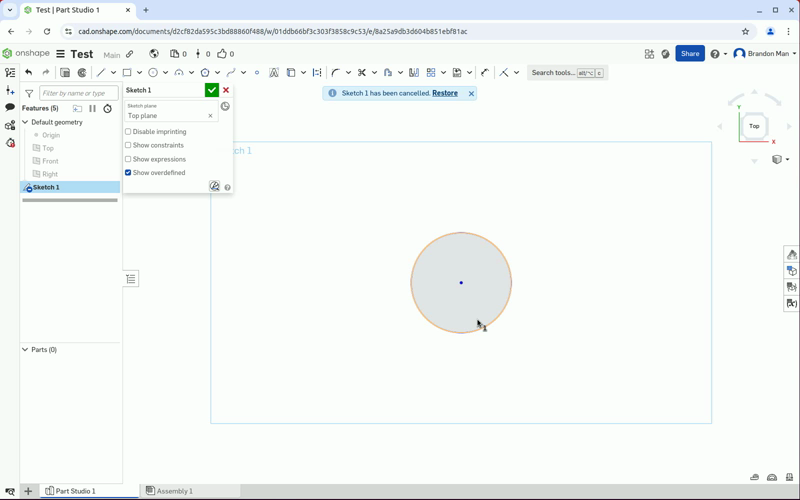
mouse_move(73, 352)
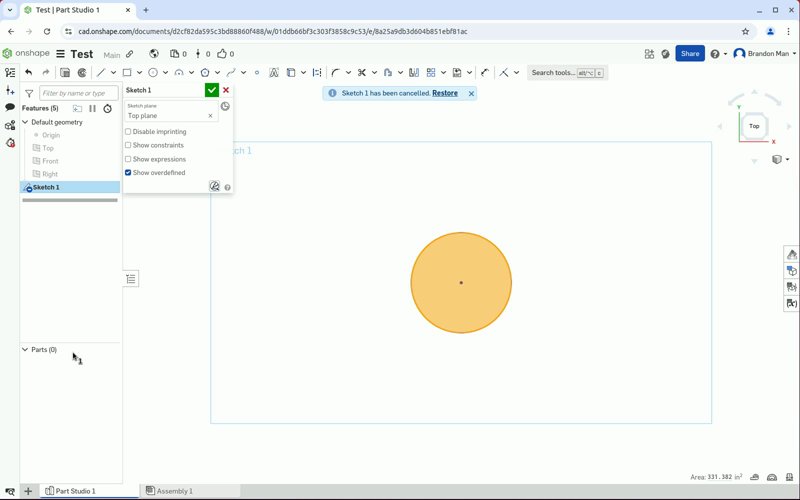
key(shift+y)
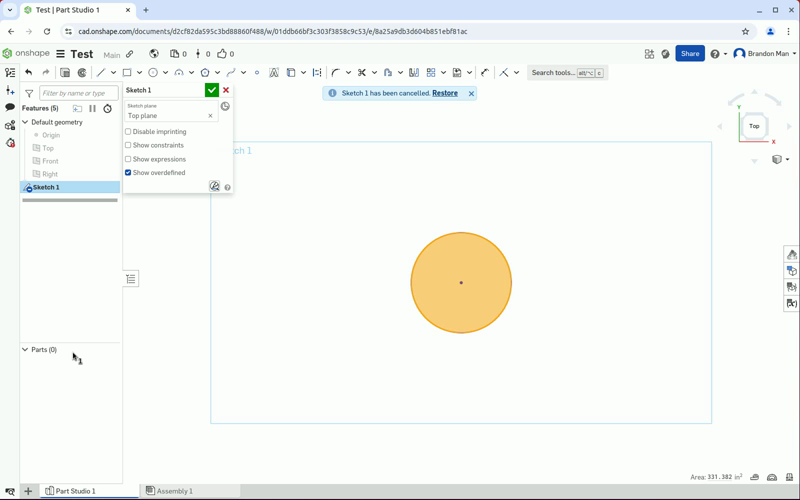
key(shift+e)
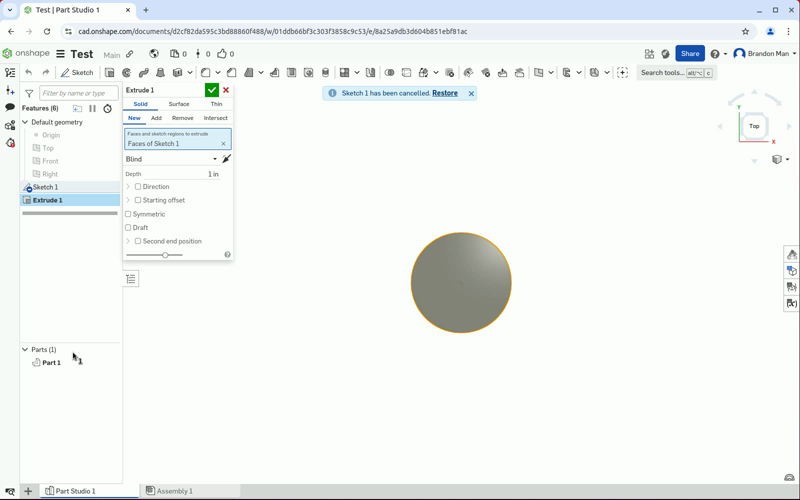
mouse_move(143, 106)
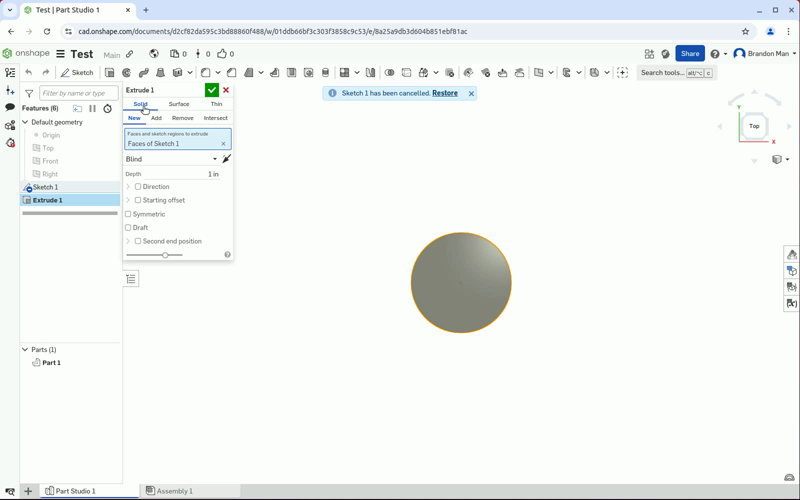
click(143, 106)
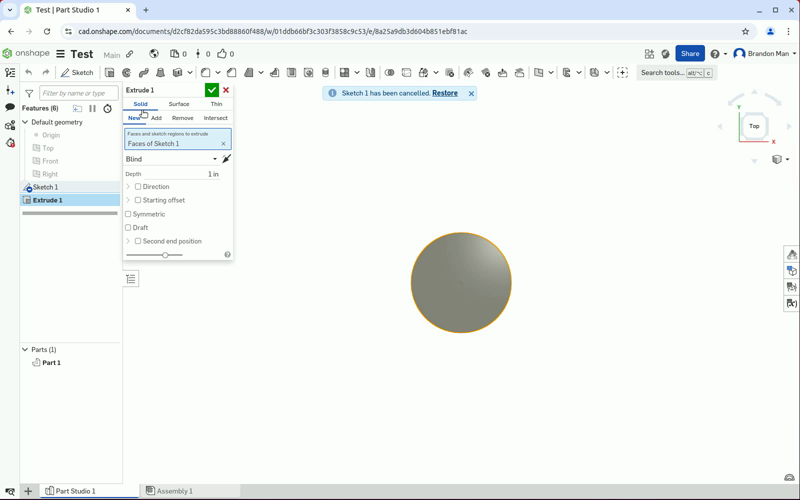
mouse_move(137, 120)
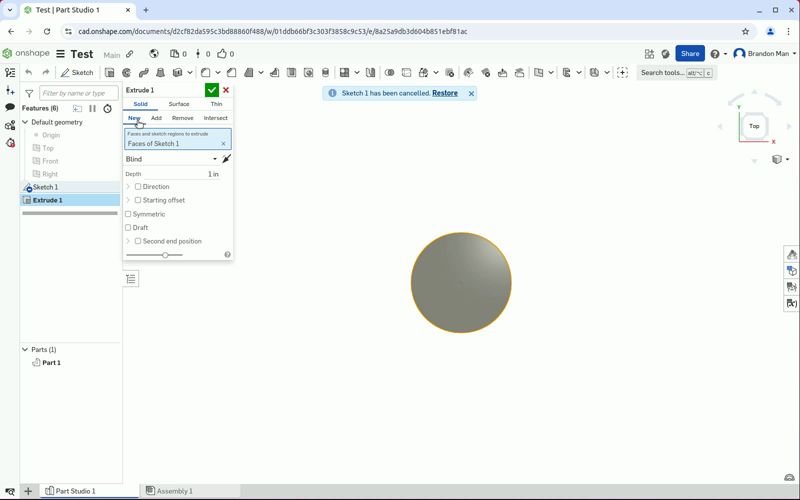
click(137, 120)
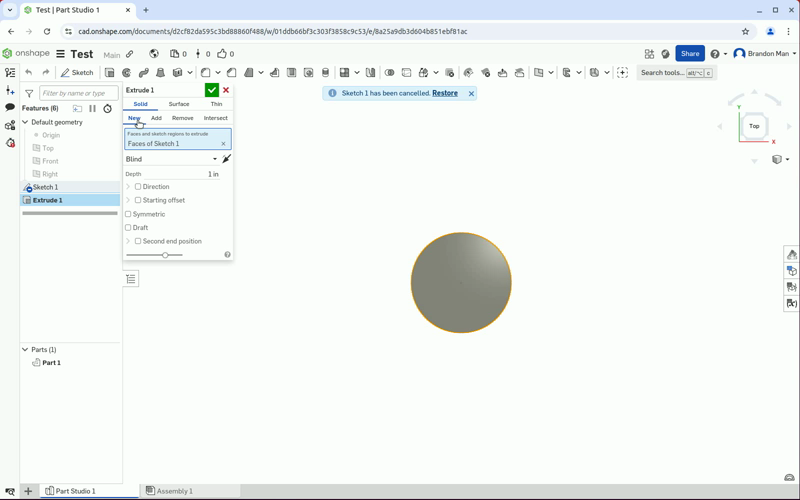
key(tab, 4)
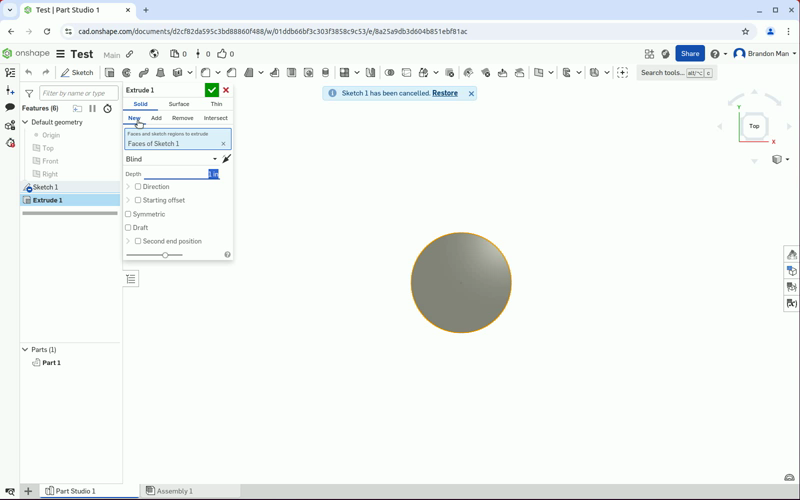
text(2.888)
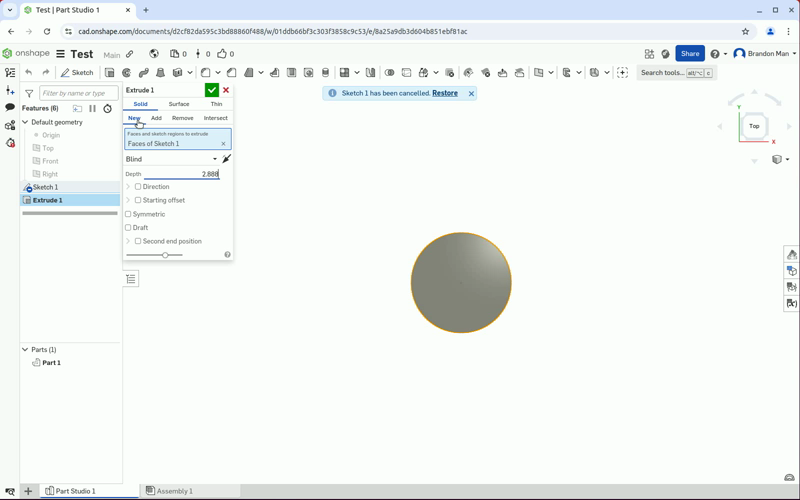
key(tab, 3)
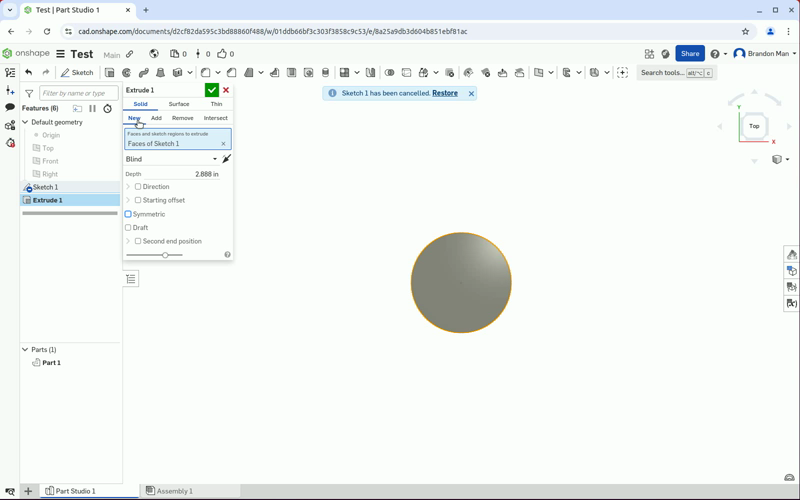
key(space)
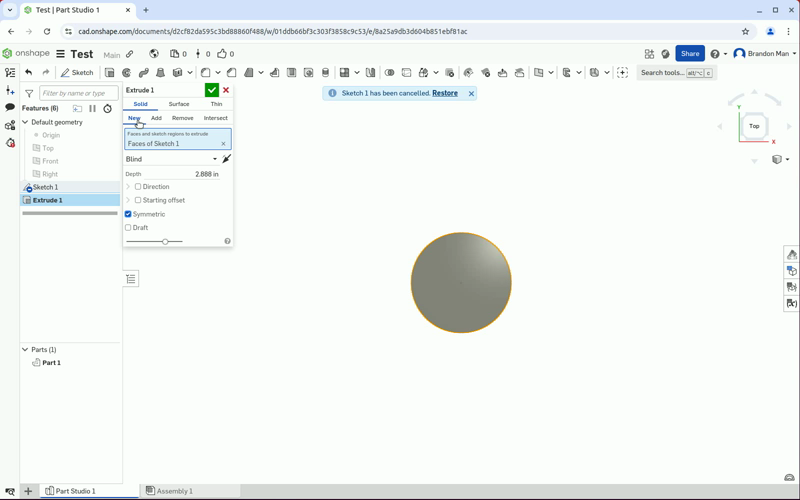
key(enter)
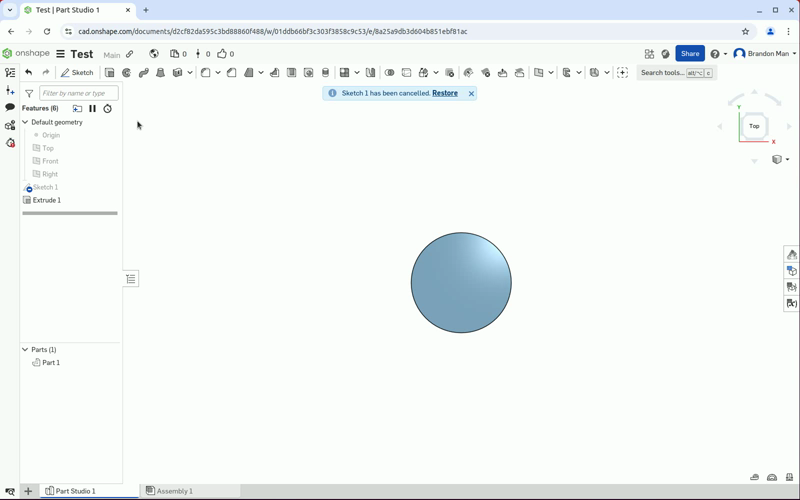
key(shift+h)
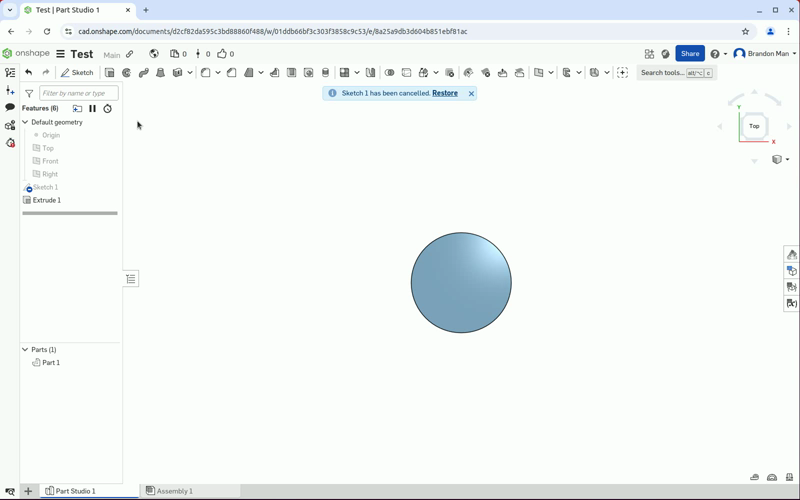
key(shift+h)
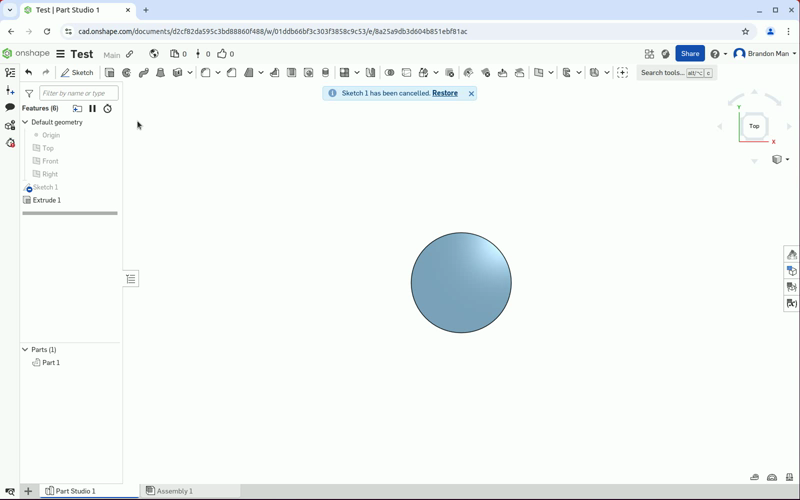
mouse_move(73, 189)
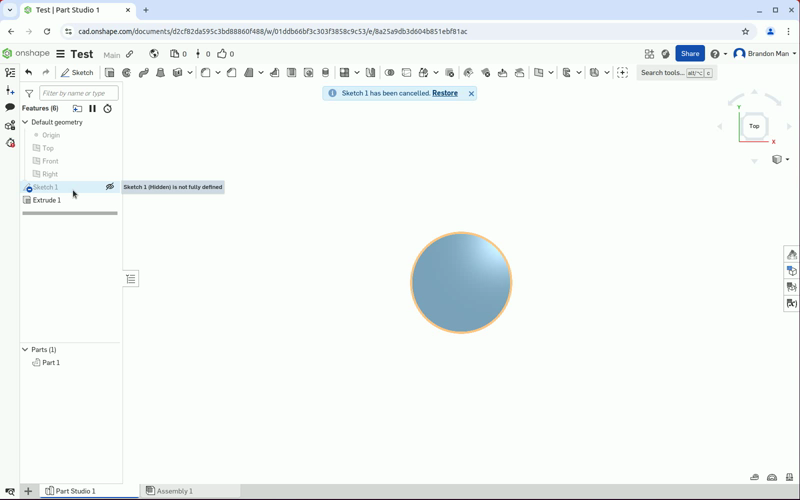
click(73, 189)
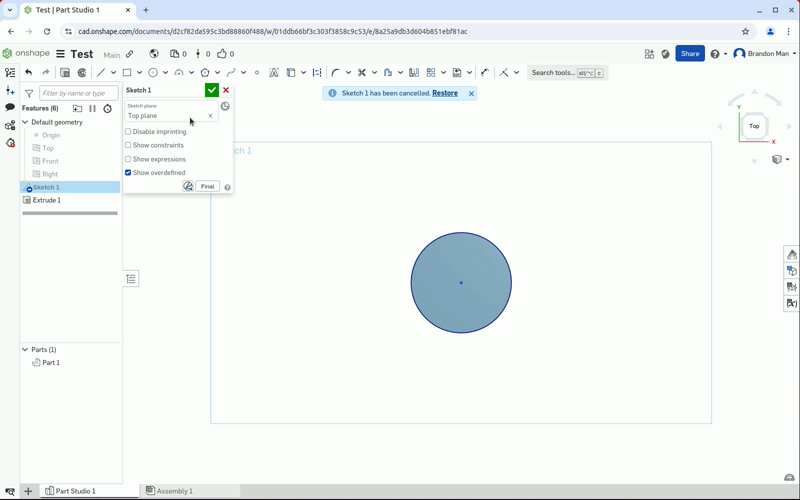
mouse_move(229, 92)
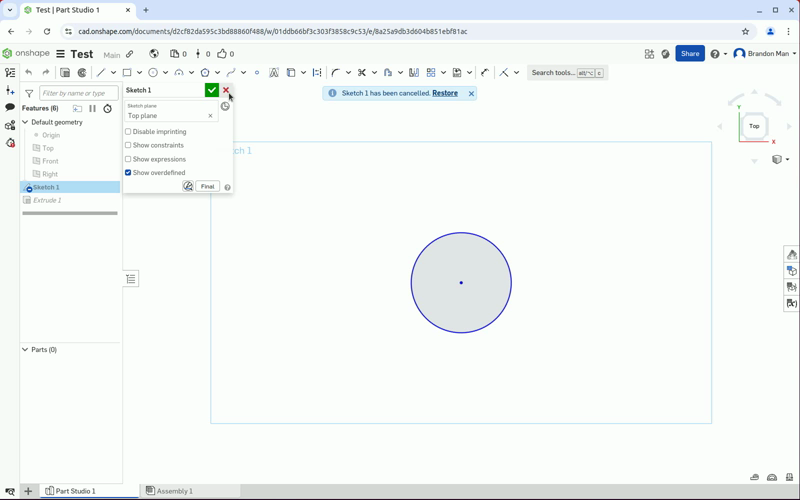
click(229, 92)
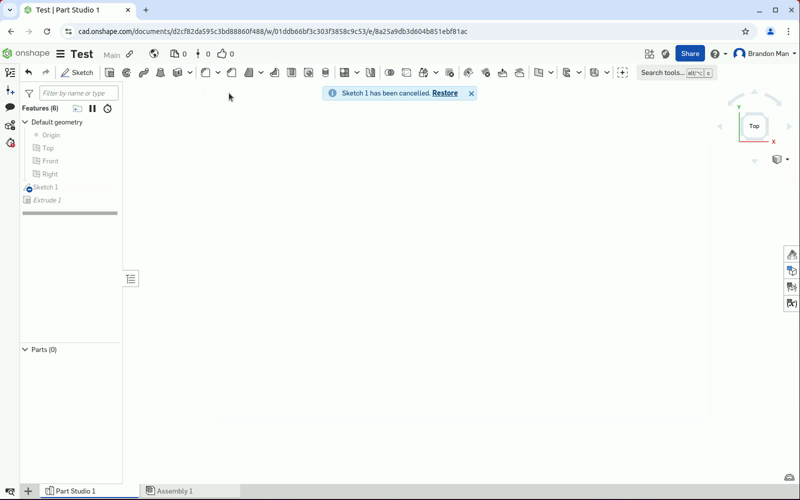
mouse_move(541, 75)
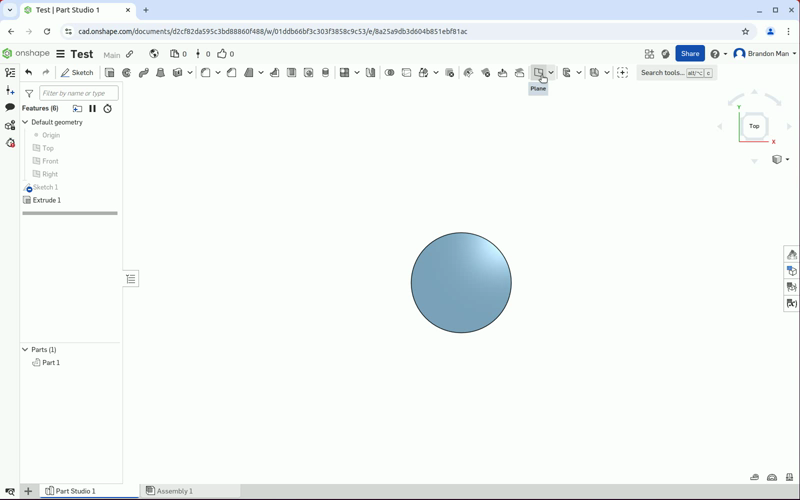
click(541, 75)
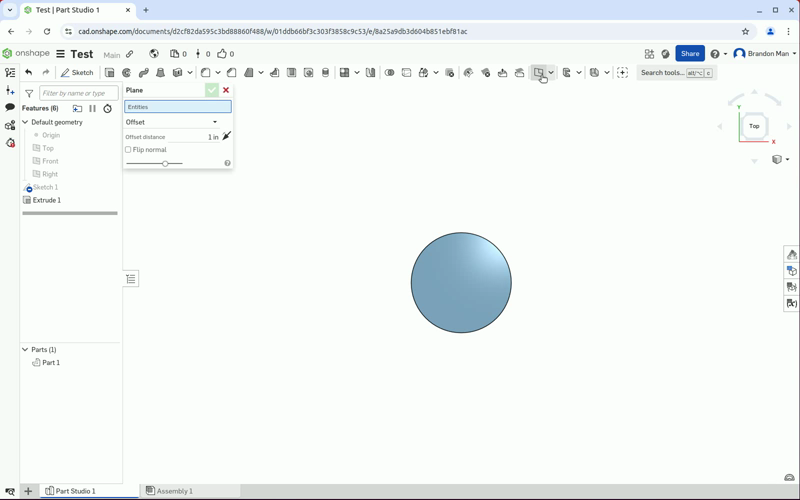
mouse_move(73, 150)
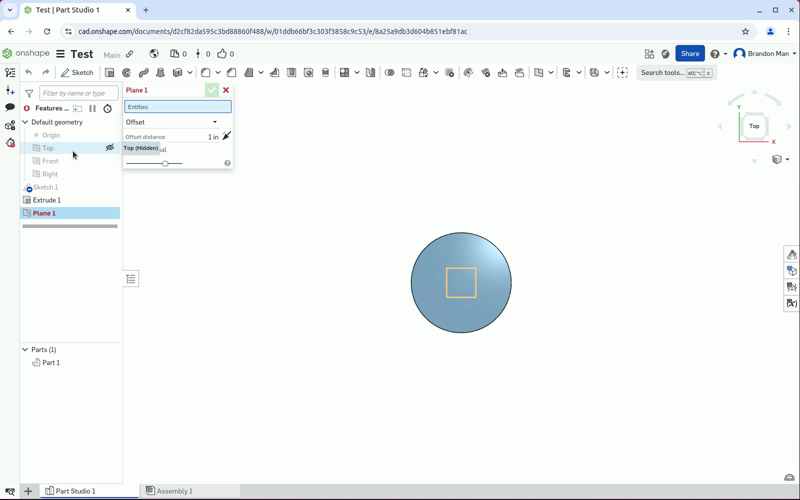
click(73, 150)
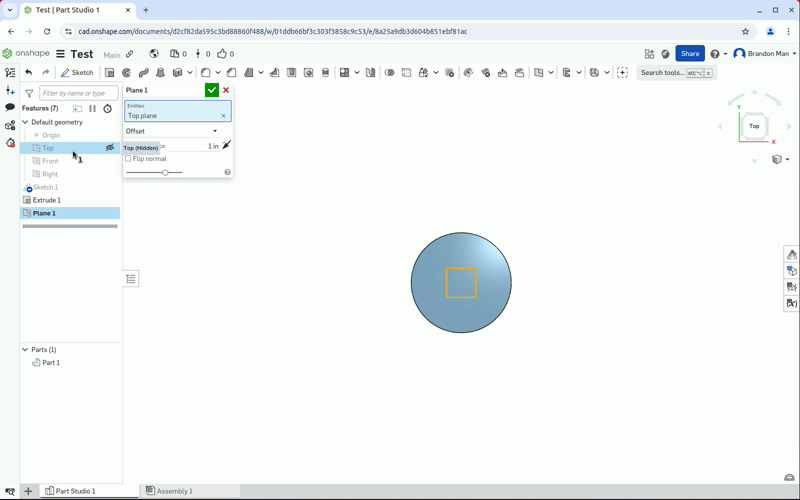
key(tab, 2)
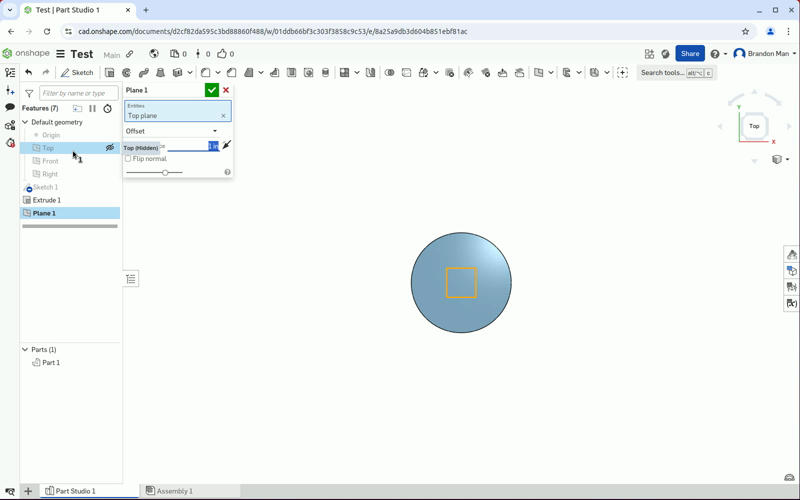
text(1.448)
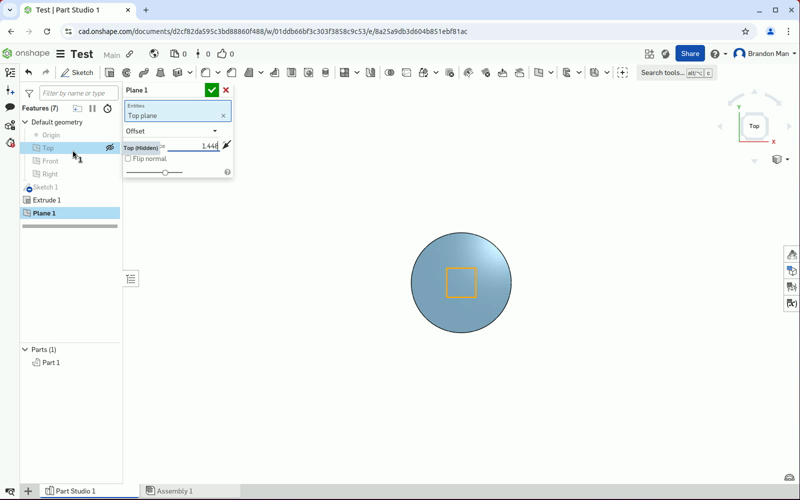
key(enter, 2)
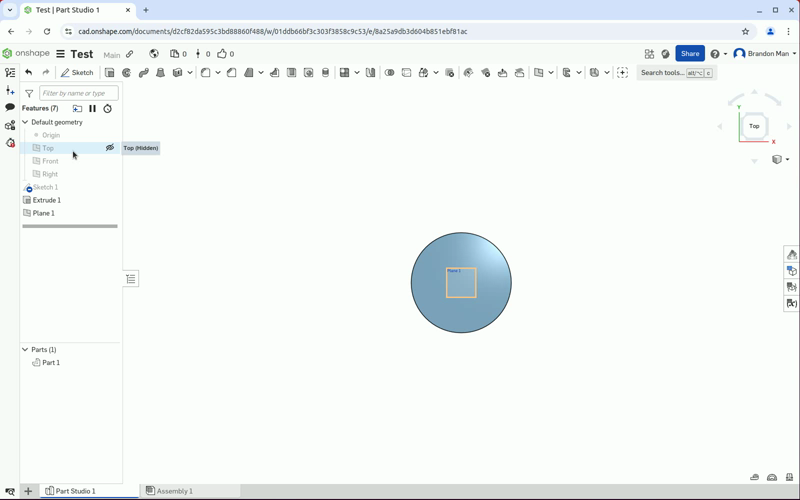
key(shift+s)
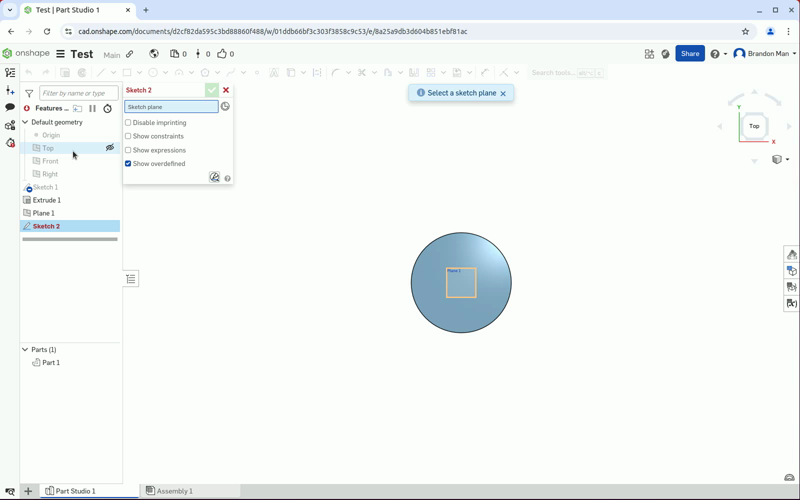
mouse_move(73, 215)
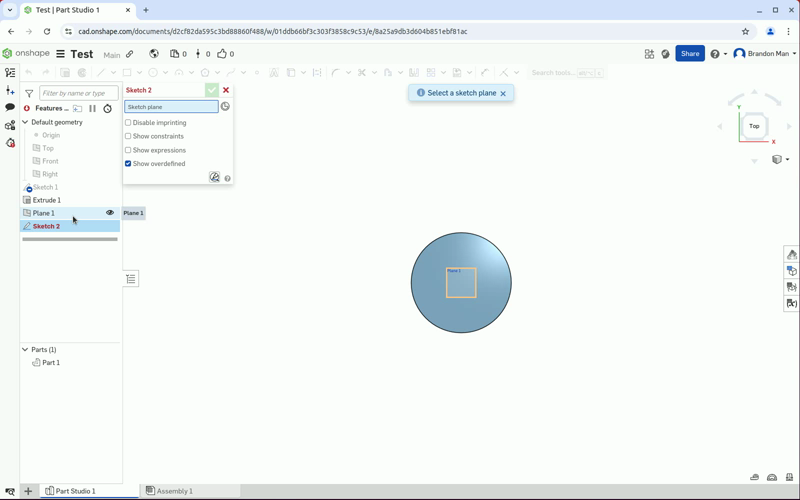
click(73, 215)
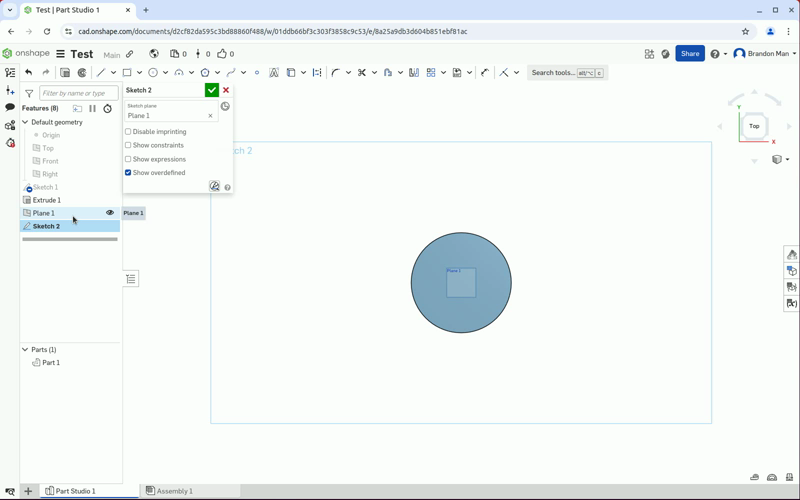
mouse_move(73, 352)
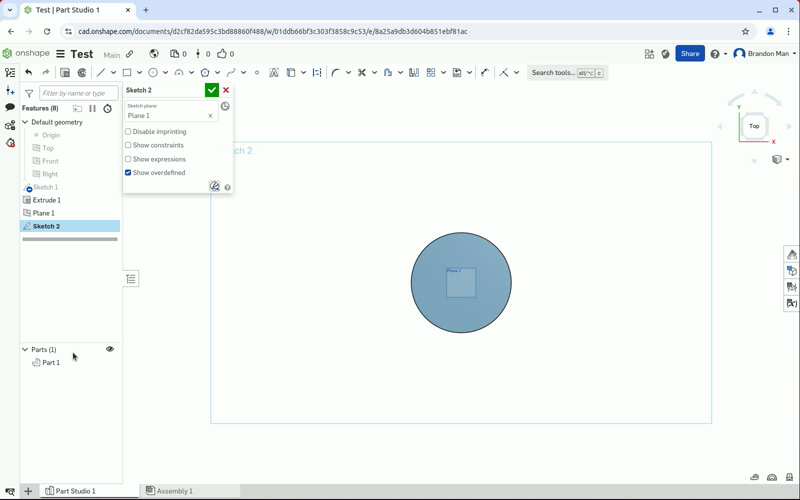
key(y)
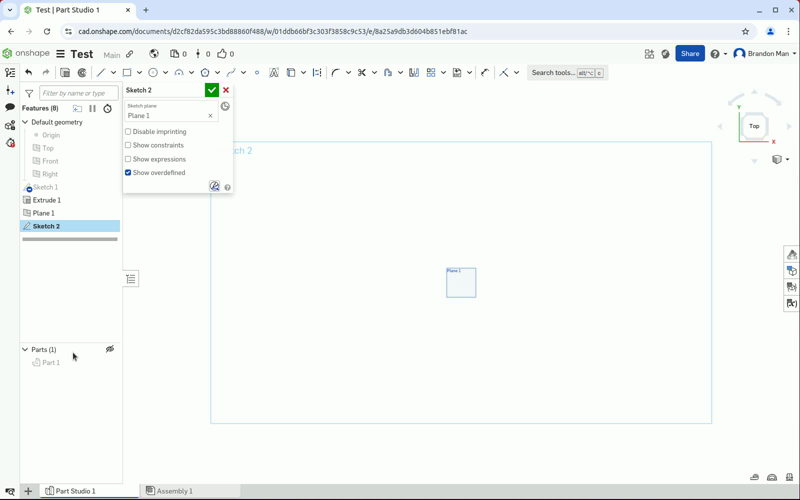
key(c)
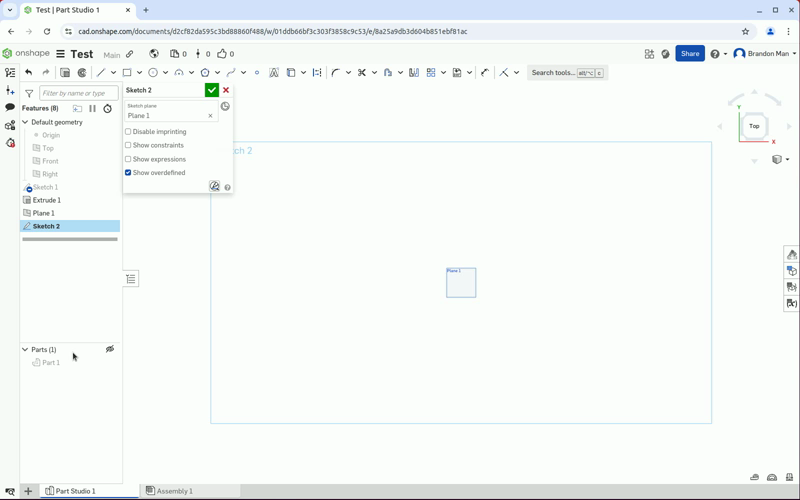
key_down(shift)
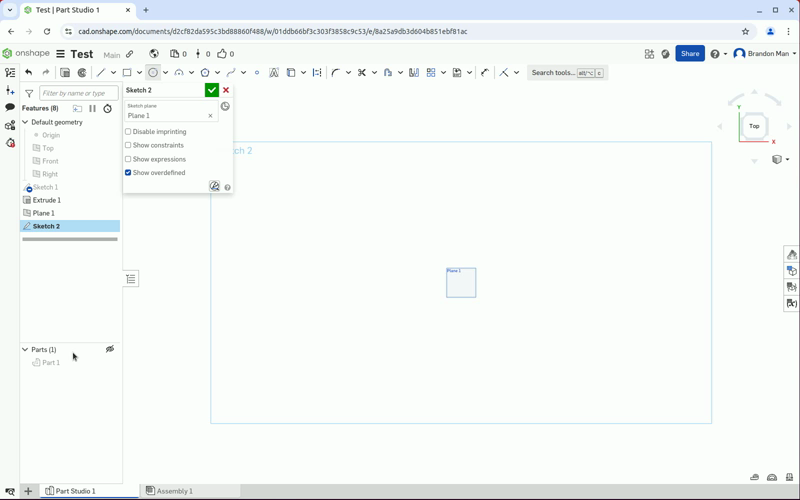
mouse_move(461, 282)
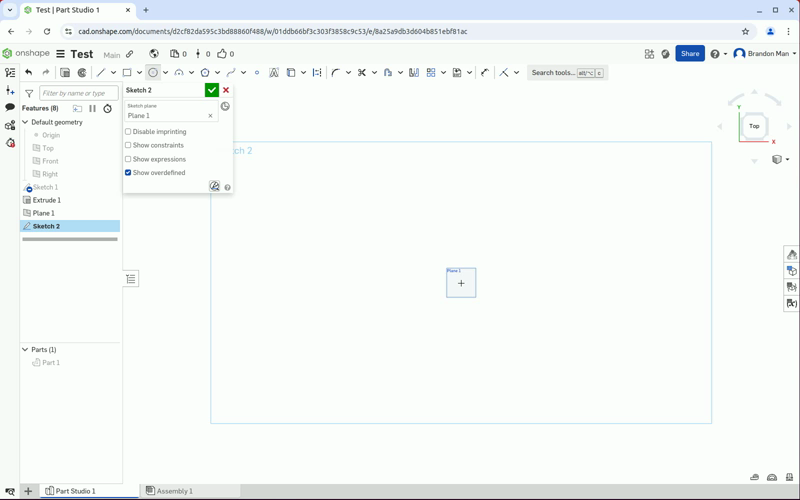
click(461, 282)
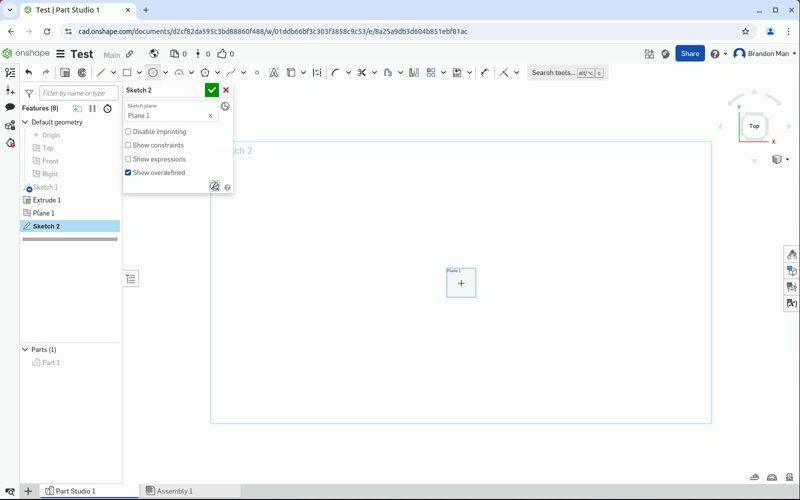
key_up(shift)
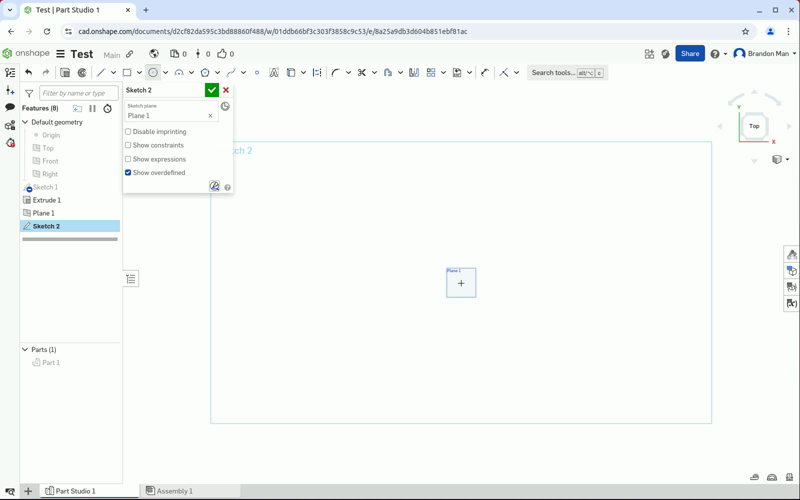
mouse_move(498, 282)
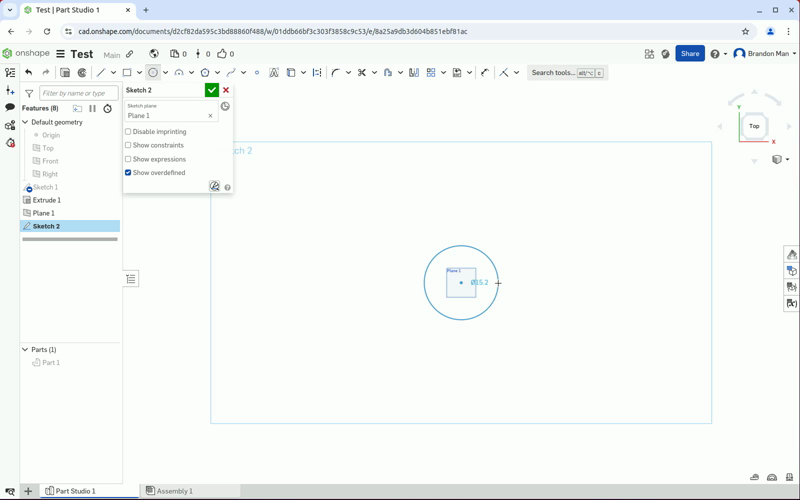
click(498, 282)
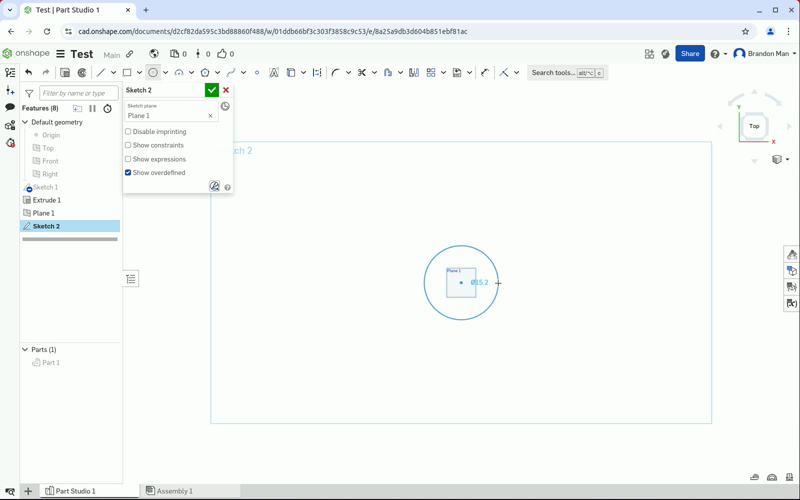
key(esc)
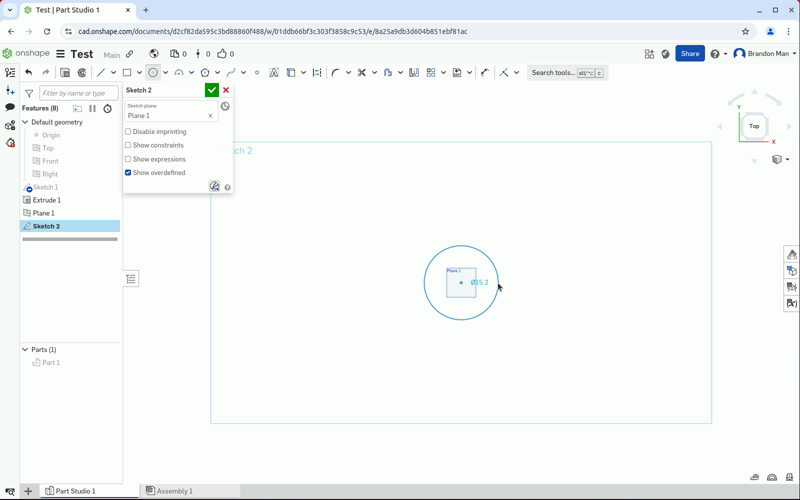
key(c)
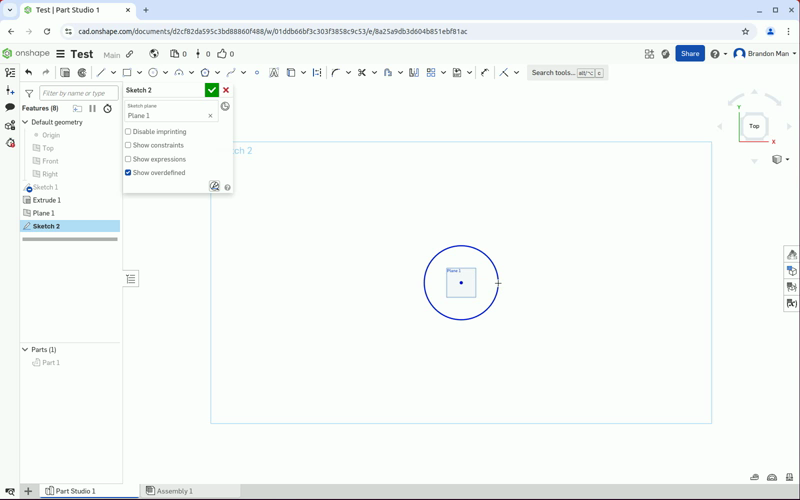
key_down(shift)
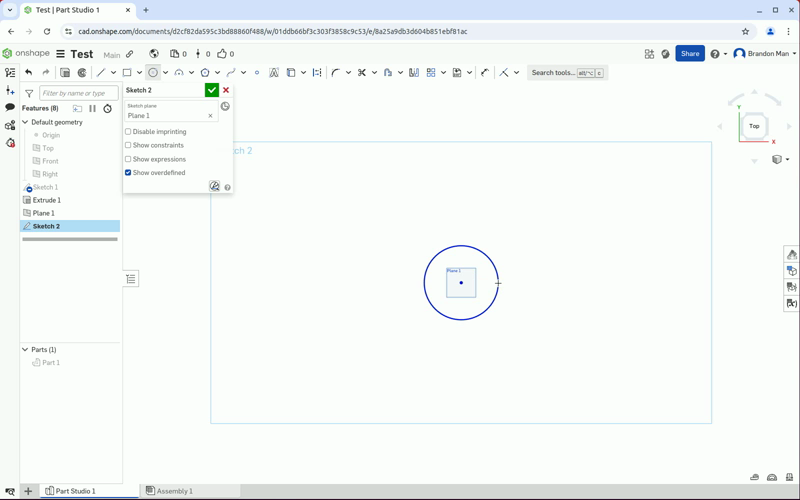
mouse_move(461, 282)
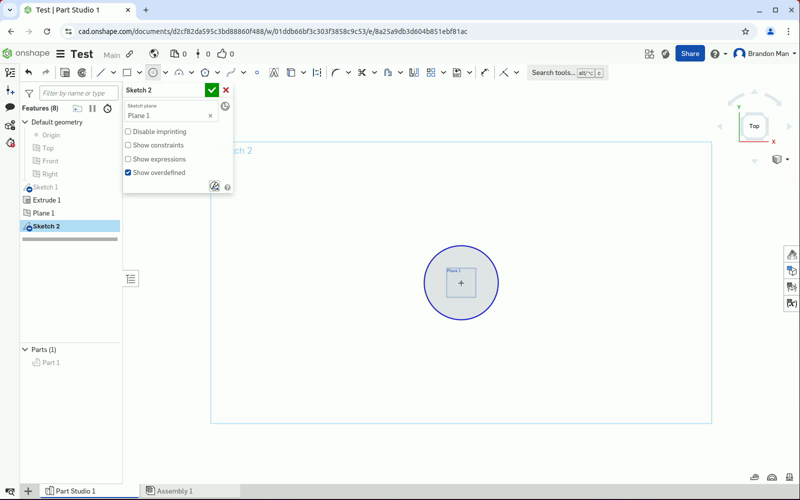
click(461, 282)
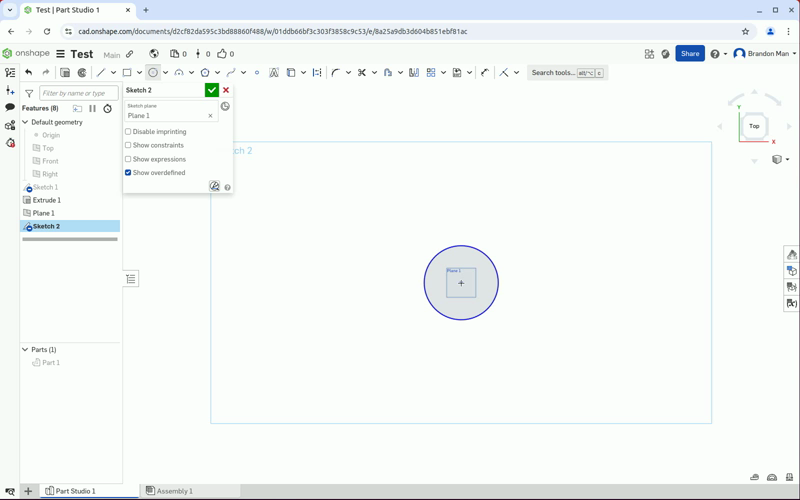
key_up(shift)
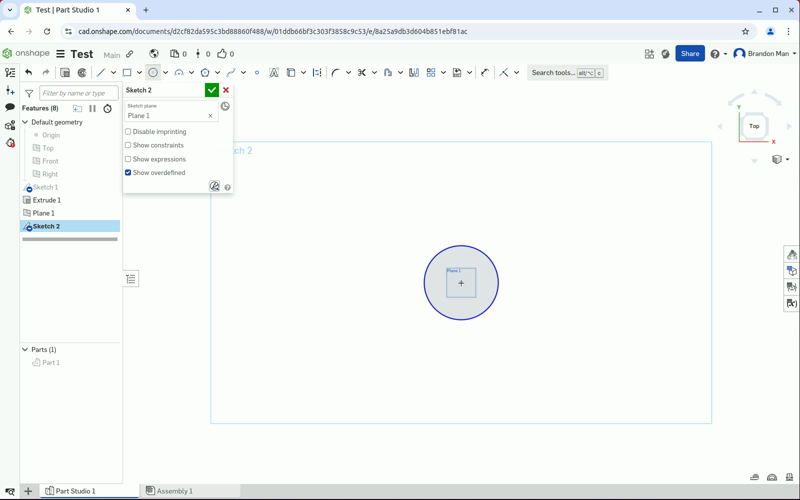
mouse_move(490, 282)
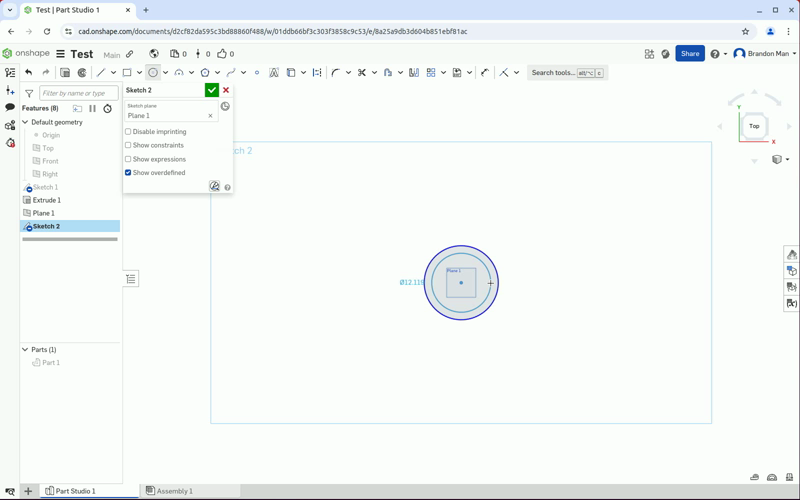
click(490, 282)
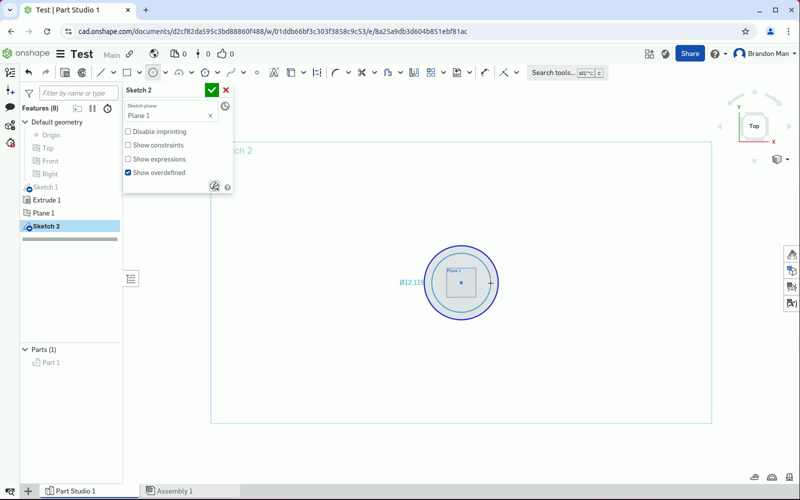
key(esc)
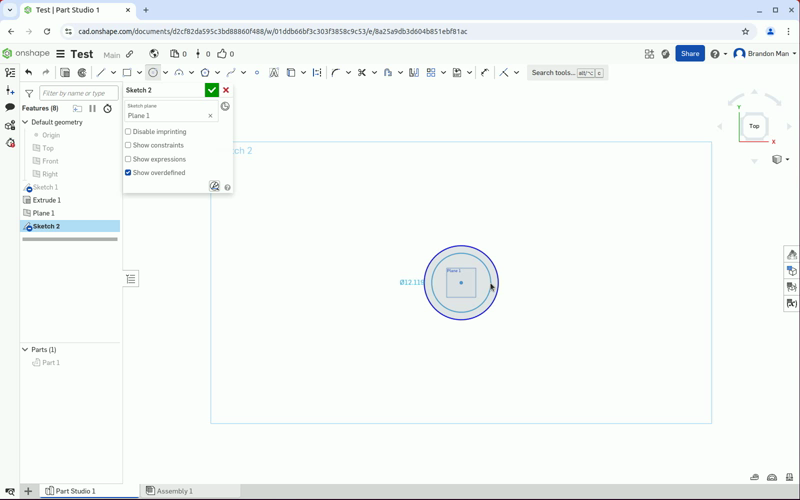
mouse_move(486, 264)
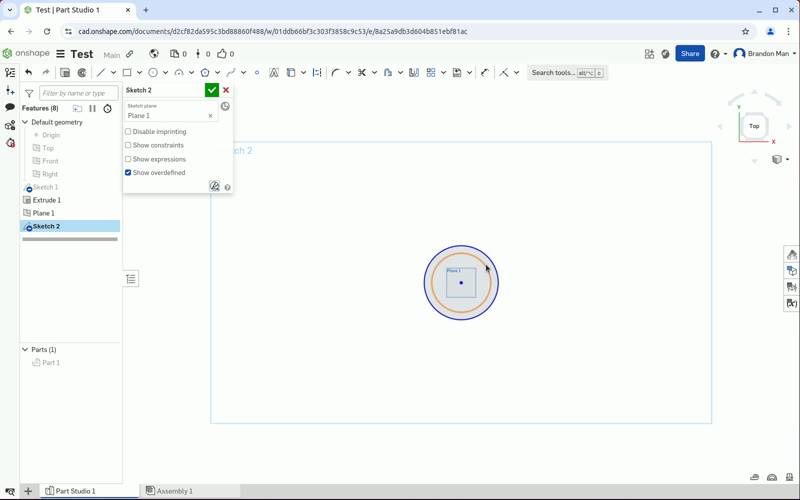
scroll(6)
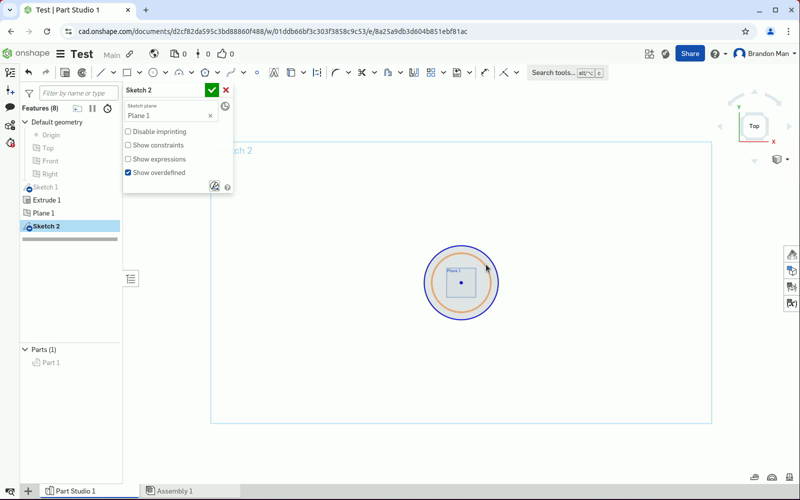
scroll(6)
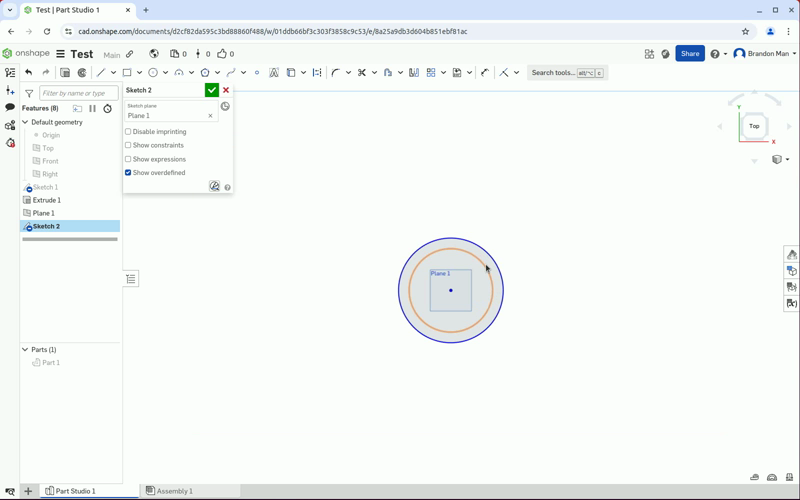
scroll(6)
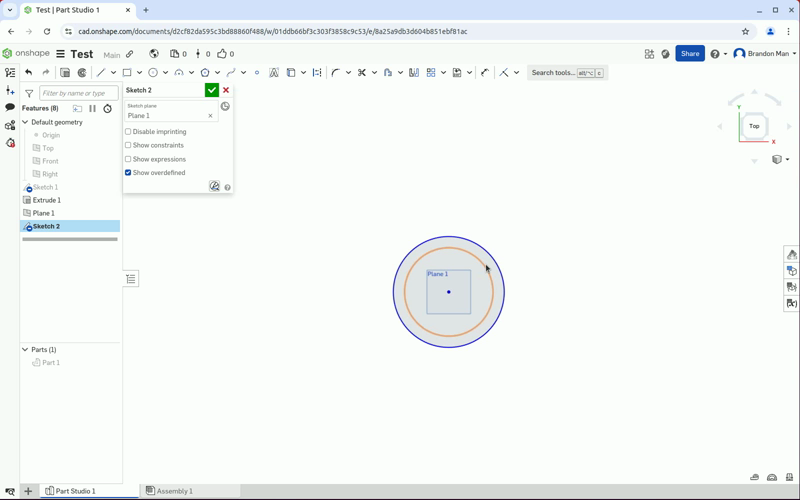
scroll(6)
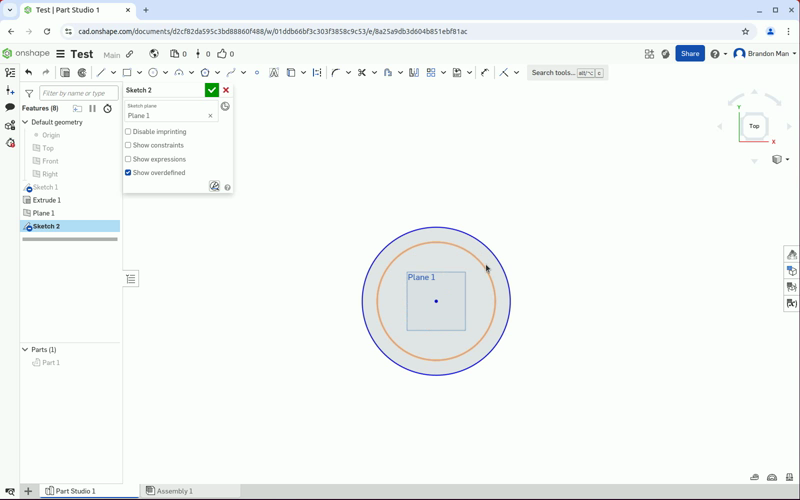
scroll(6)
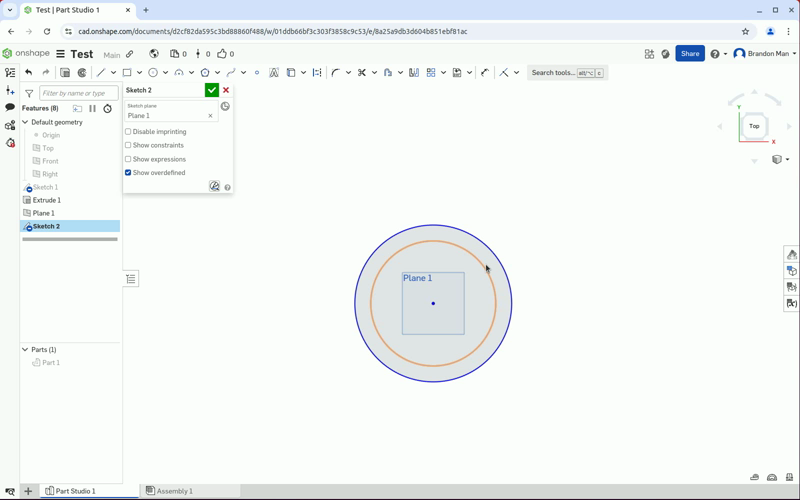
scroll(6)
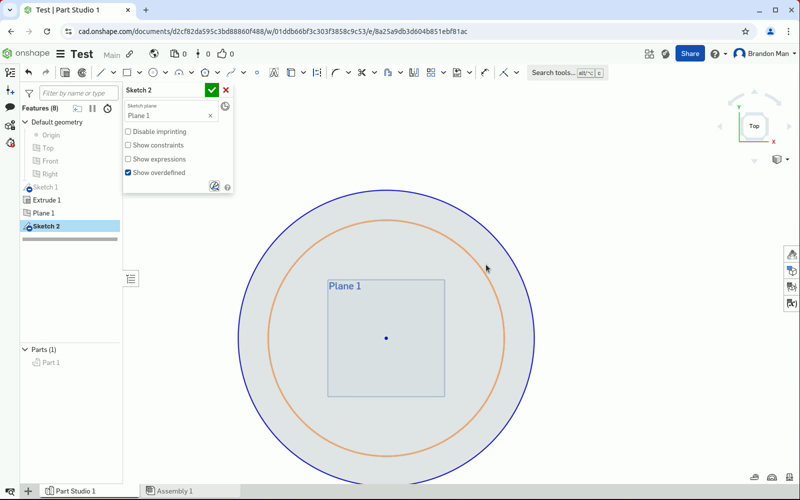
scroll(6)
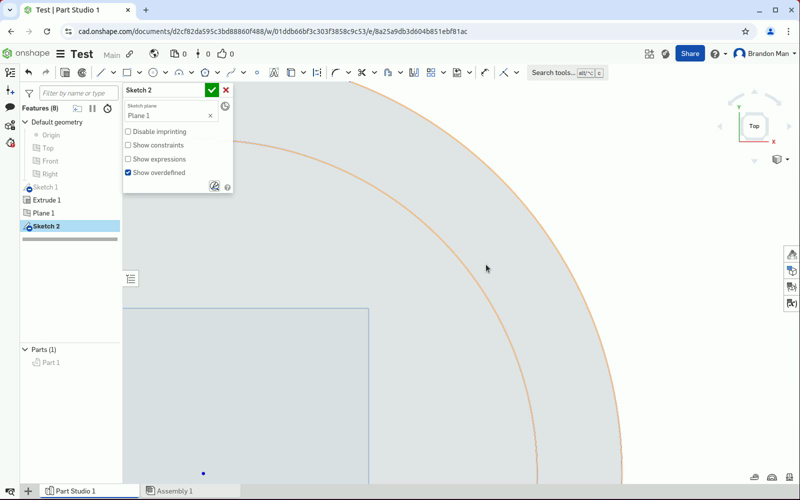
click(486, 264)
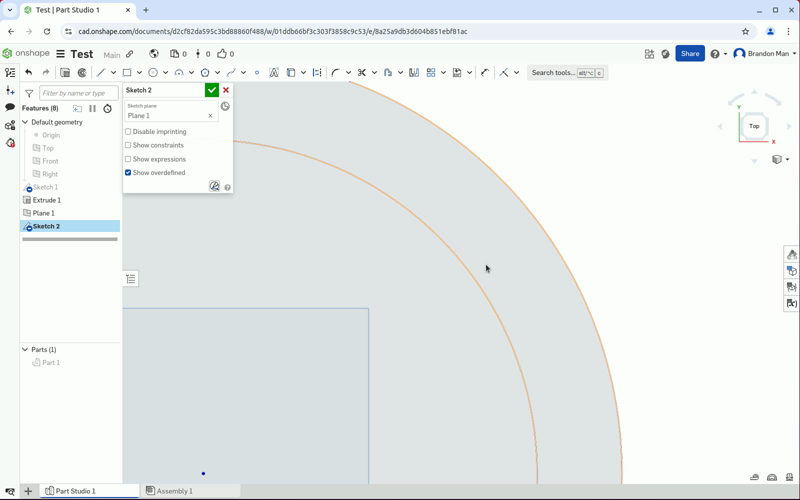
scroll(-6)
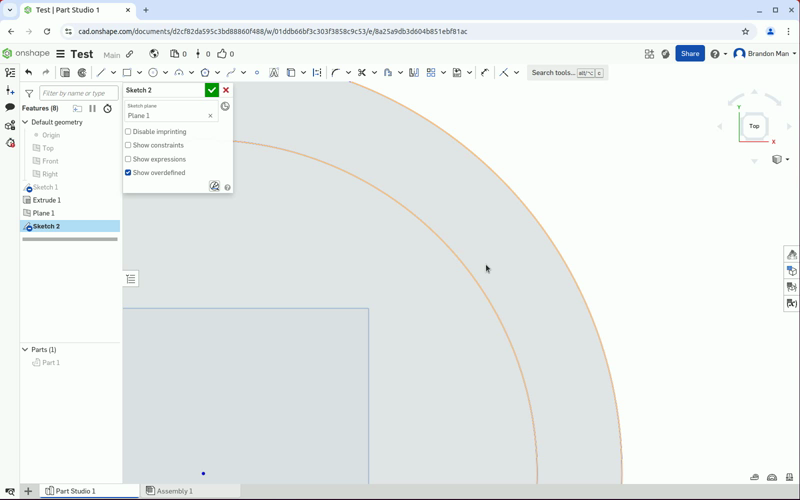
scroll(-6)
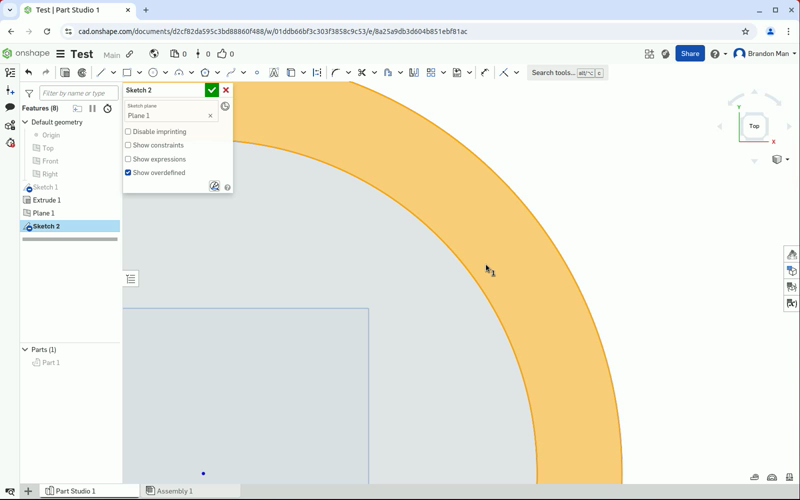
scroll(-6)
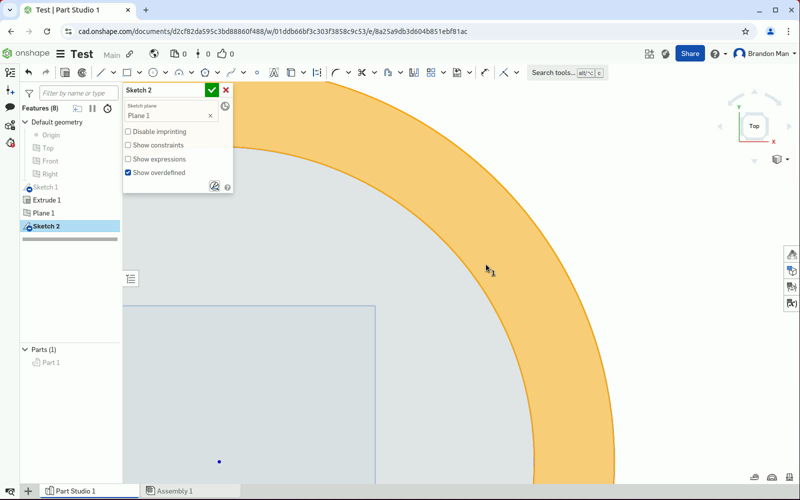
scroll(-6)
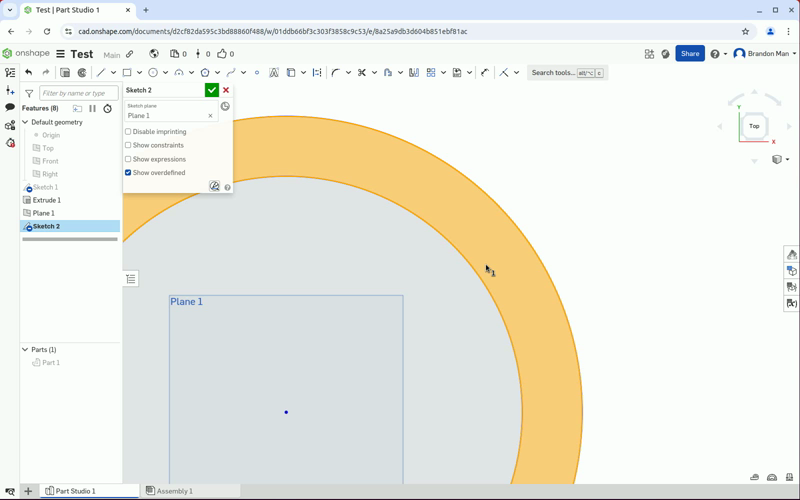
scroll(-6)
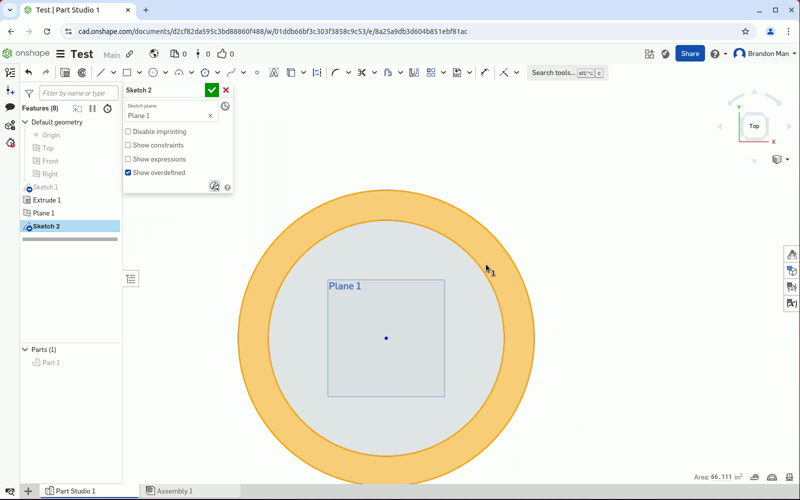
scroll(-6)
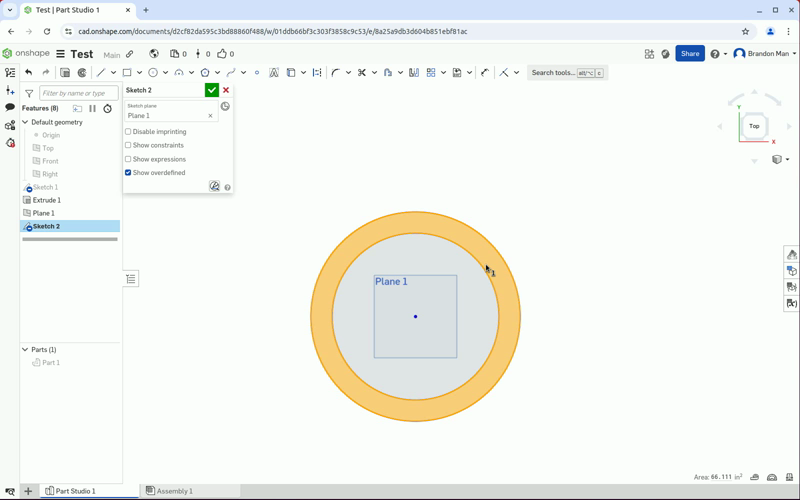
scroll(-6)
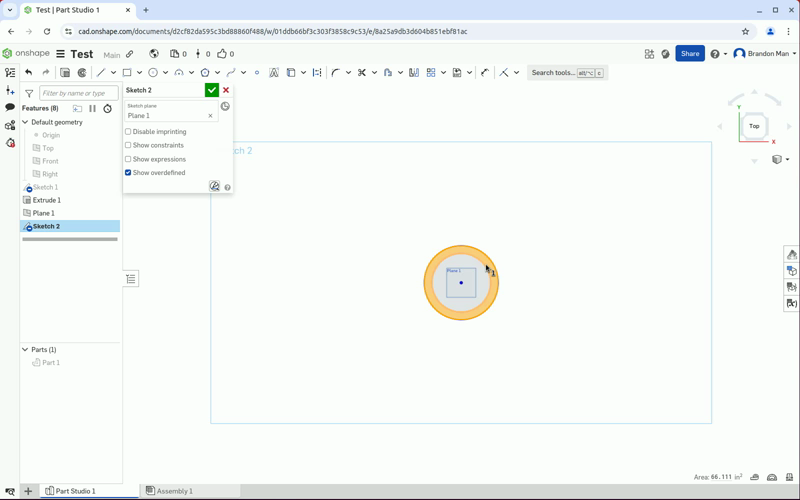
mouse_move(73, 352)
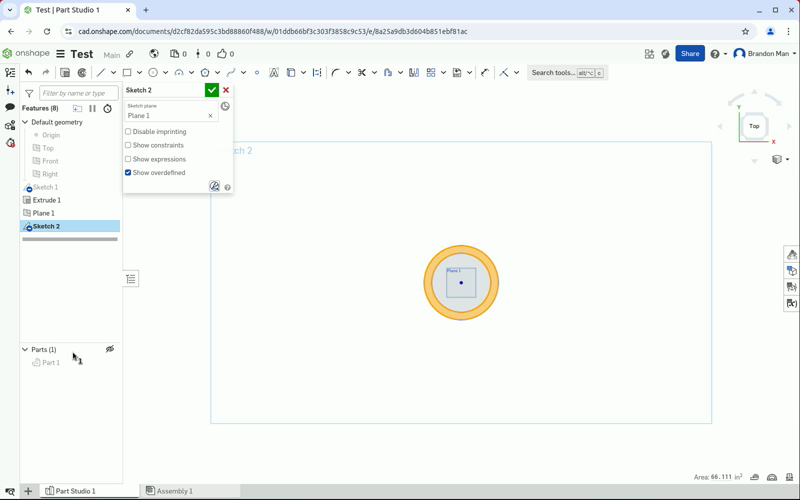
key(shift+y)
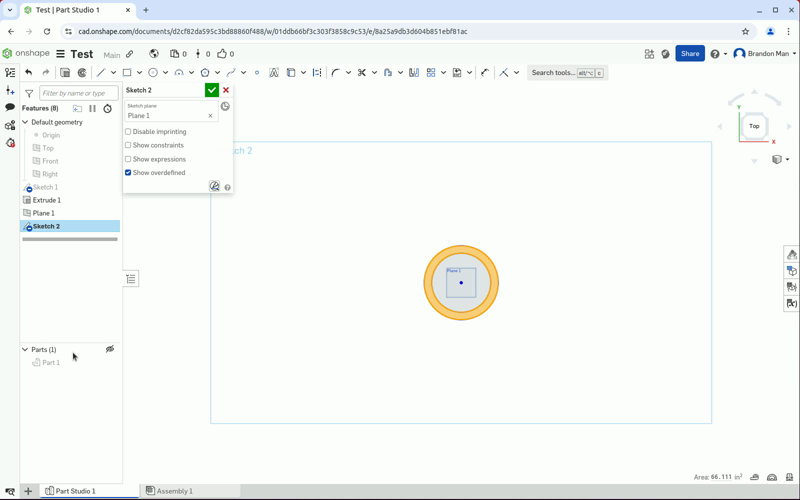
key(shift+e)
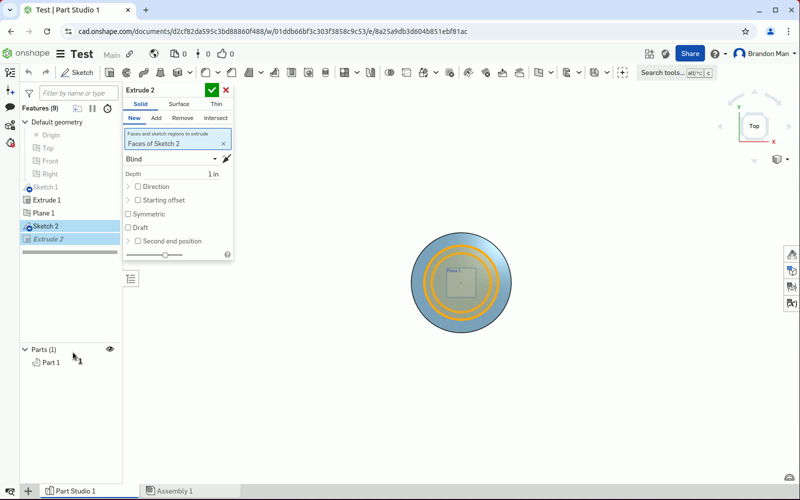
mouse_move(143, 106)
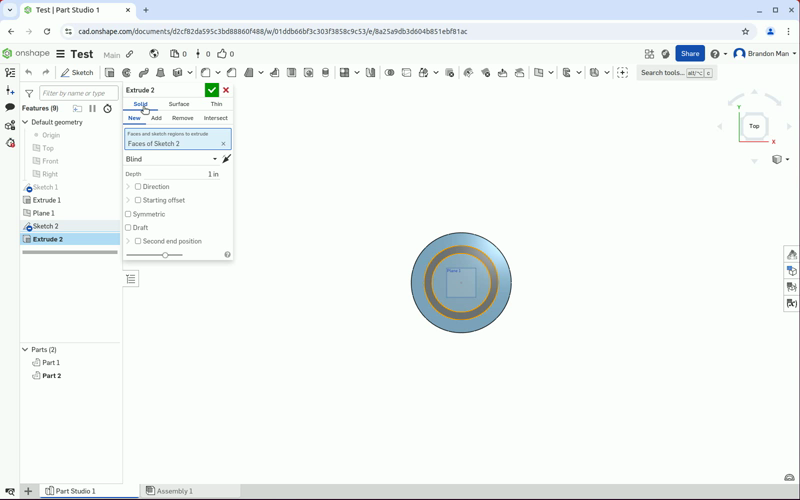
click(143, 106)
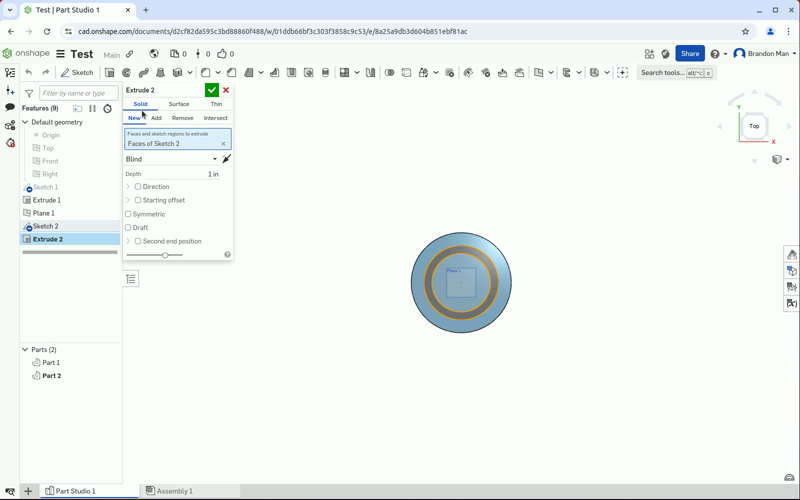
mouse_move(137, 120)
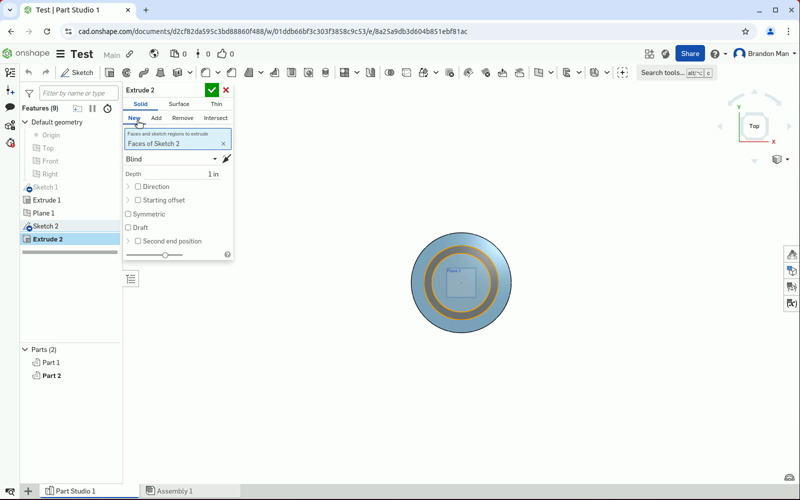
click(137, 120)
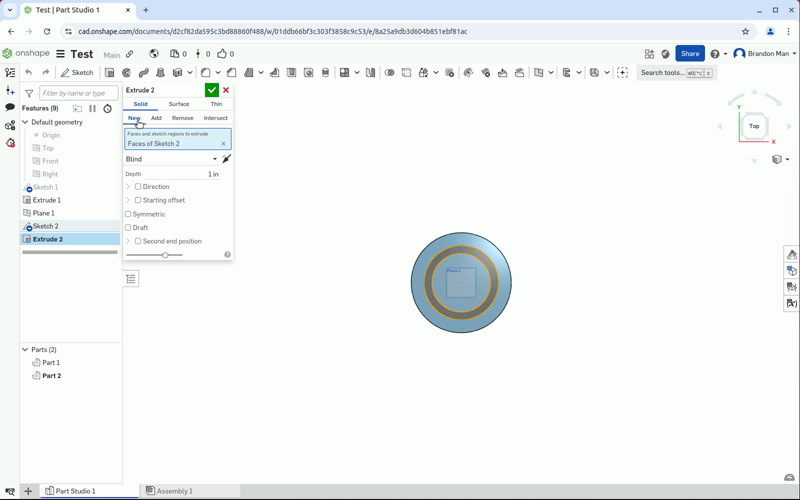
key(tab, 4)
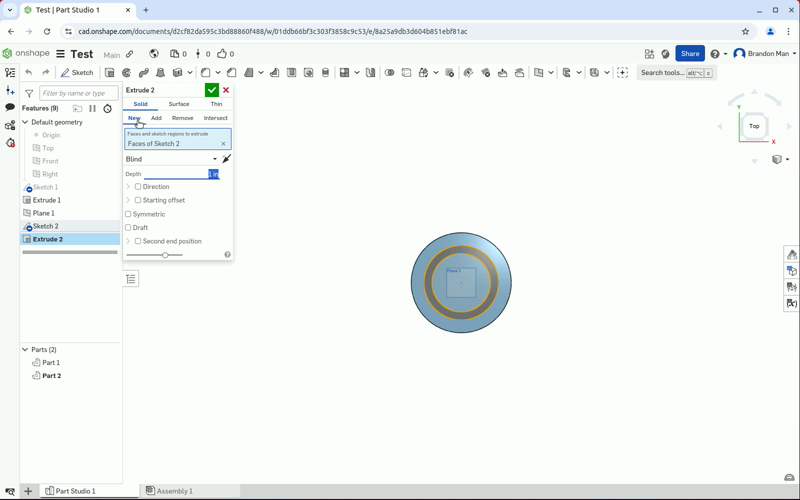
text(21.664)
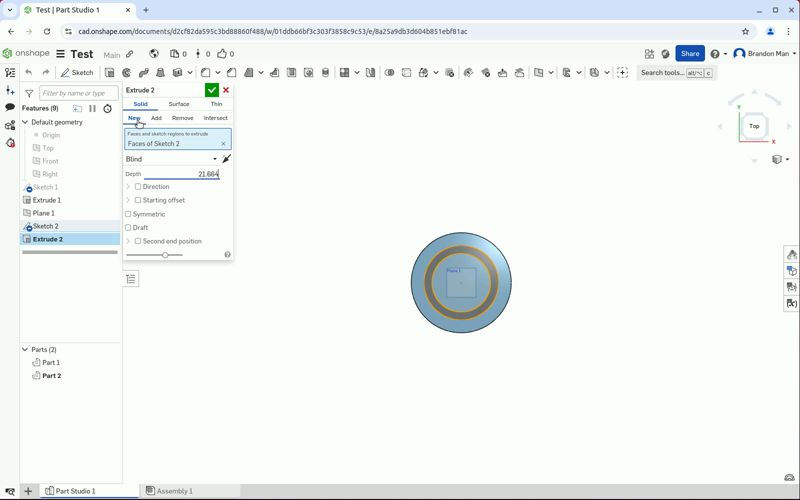
key(enter)
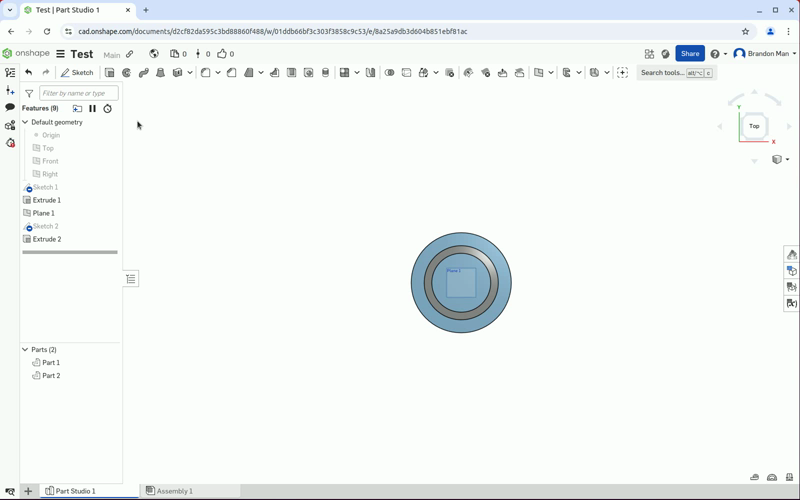
key(shift+h)
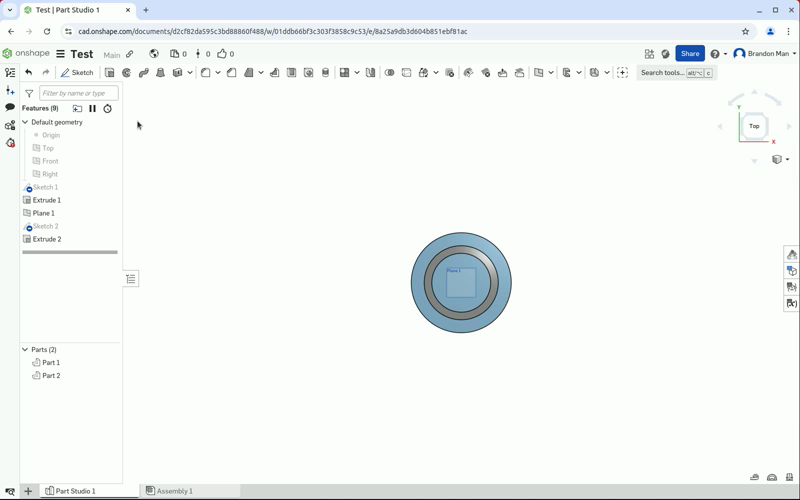
key(shift+h)
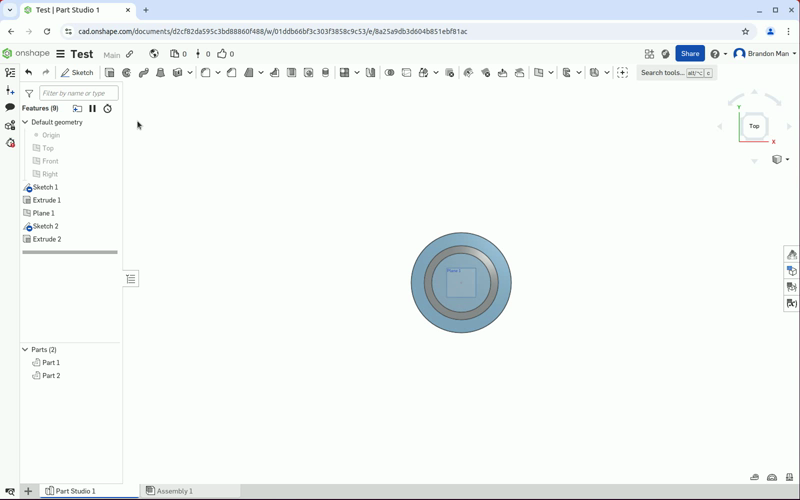
key(shift+7)
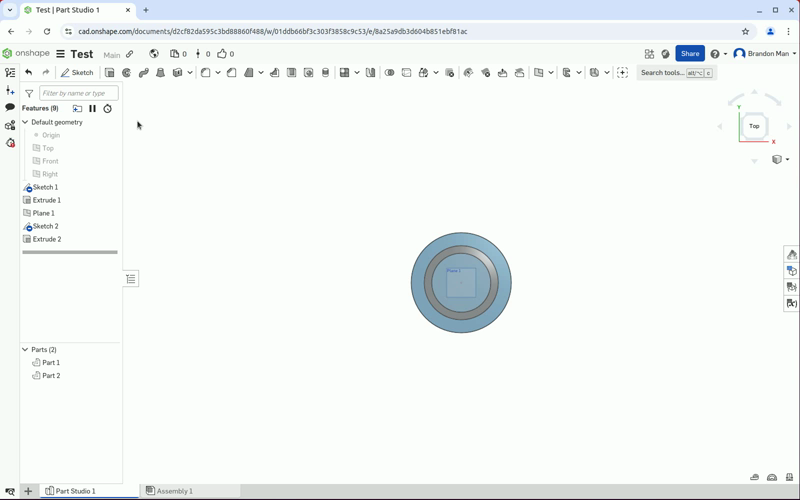
key(up, 3)
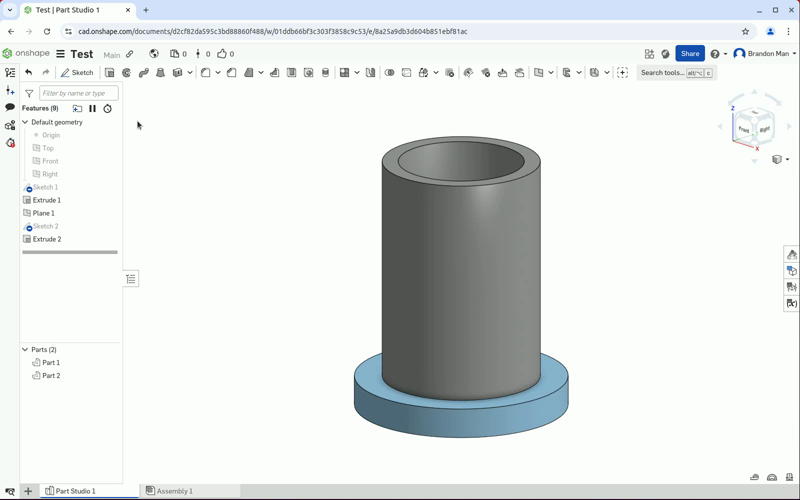
key(left, 3)
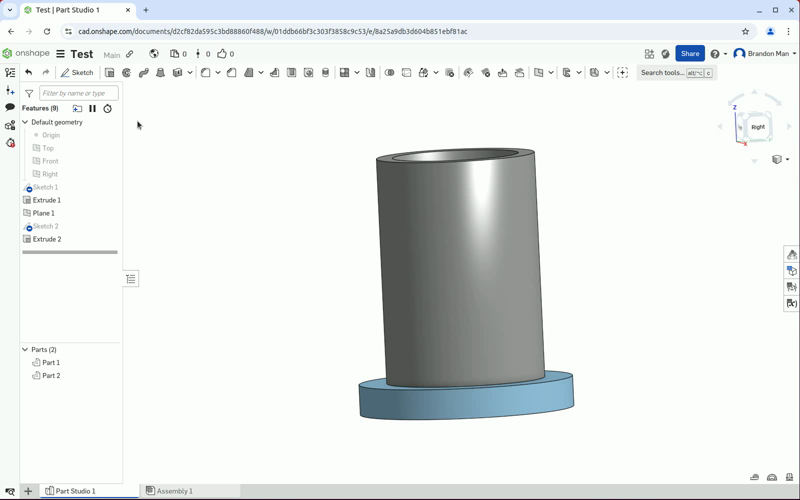
key(right, 3)
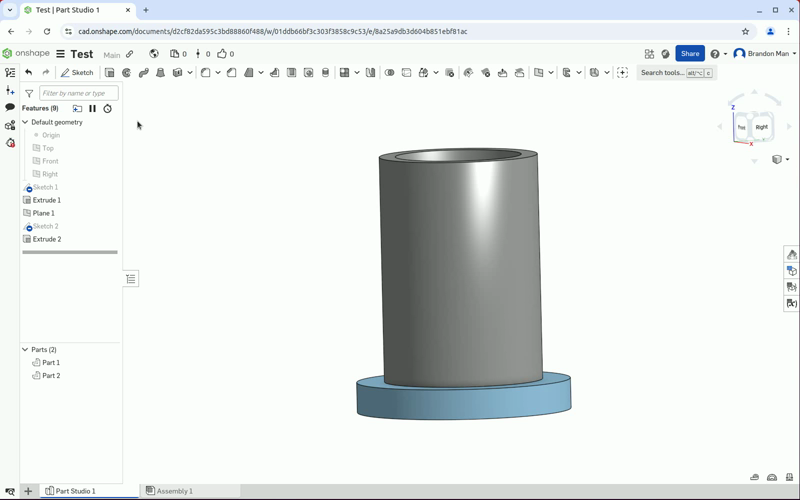
key(down, 3)
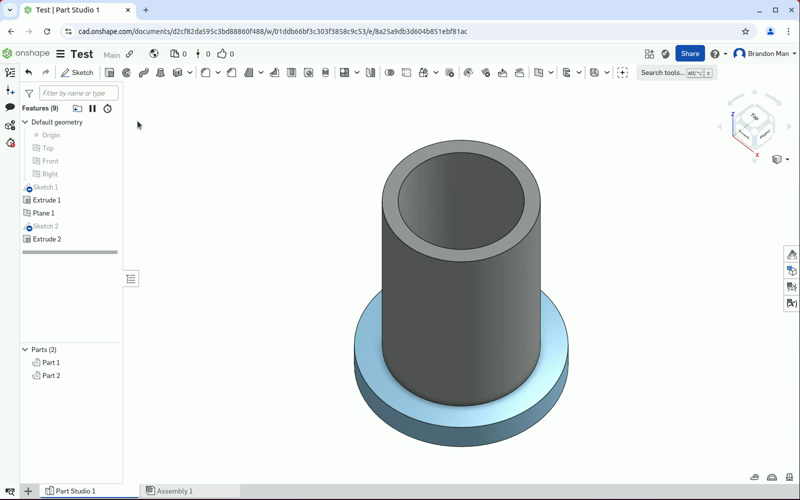
mouse_move(73, 189)
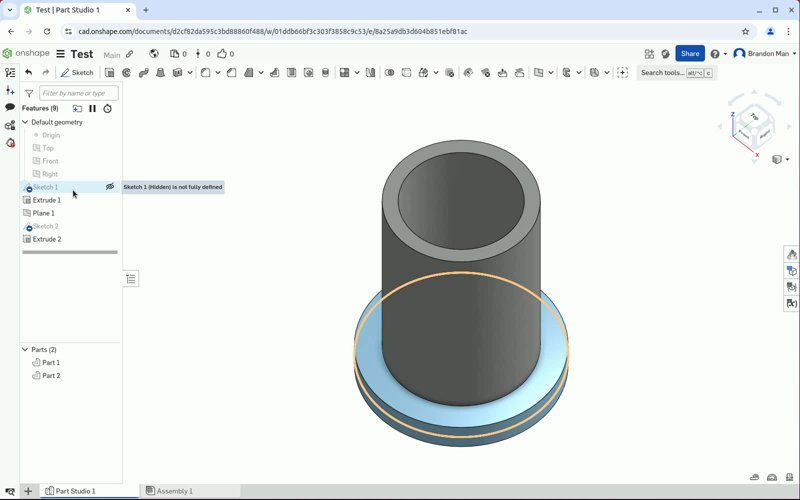
click(73, 189)